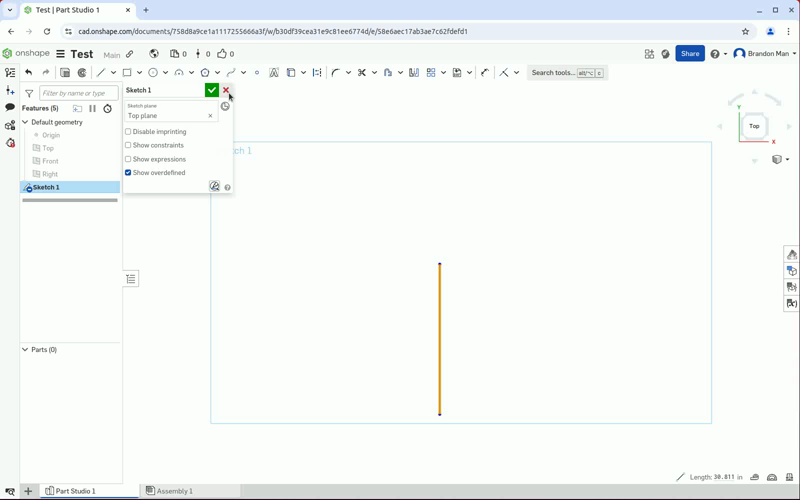
key(shift+h)
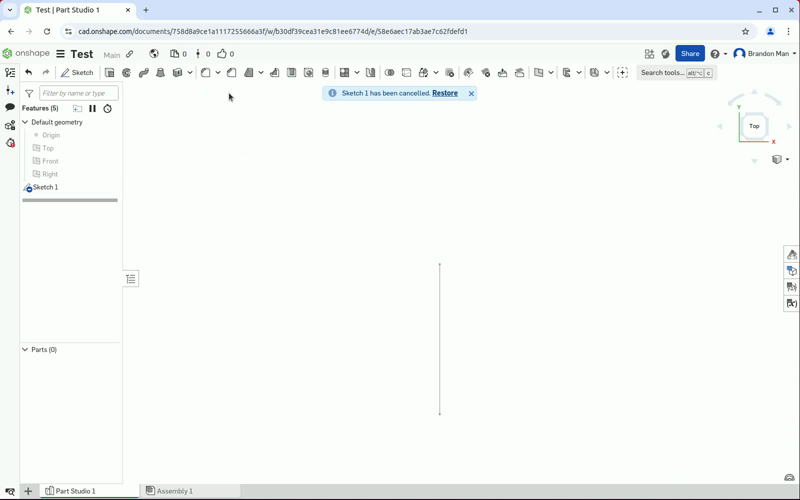
key(shift+s)
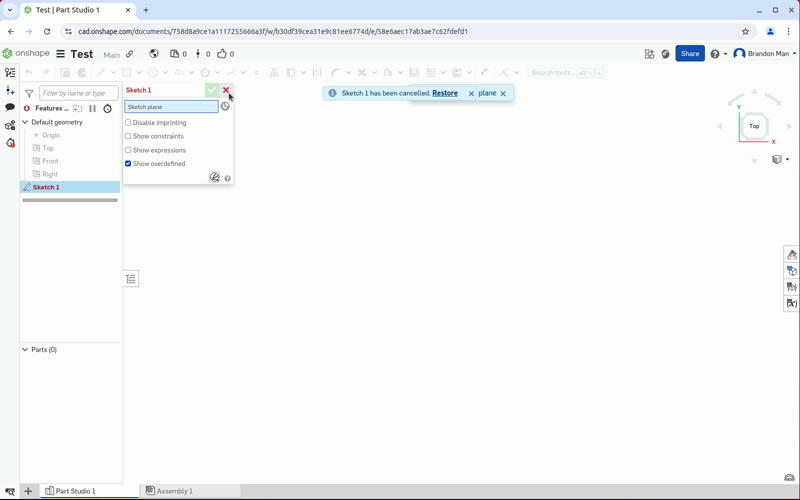
mouse_move(73, 150)
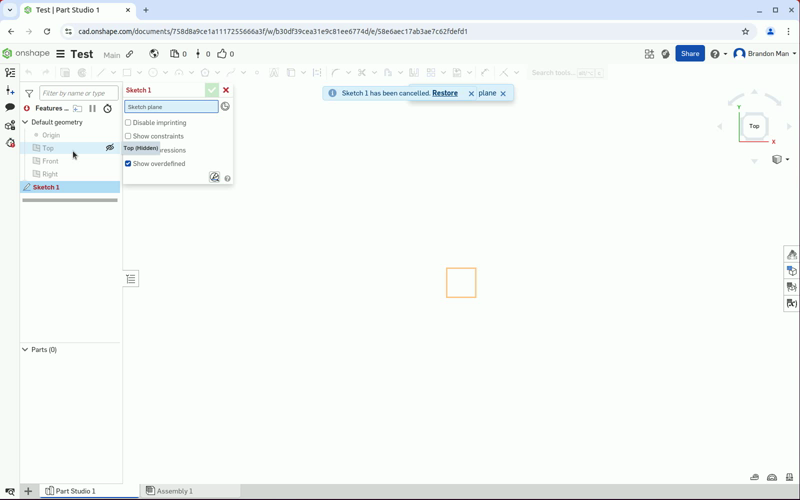
click(73, 150)
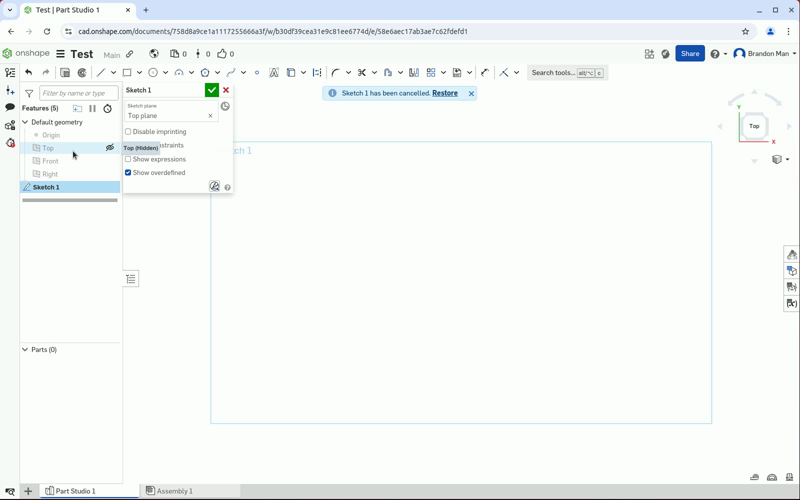
mouse_move(73, 352)
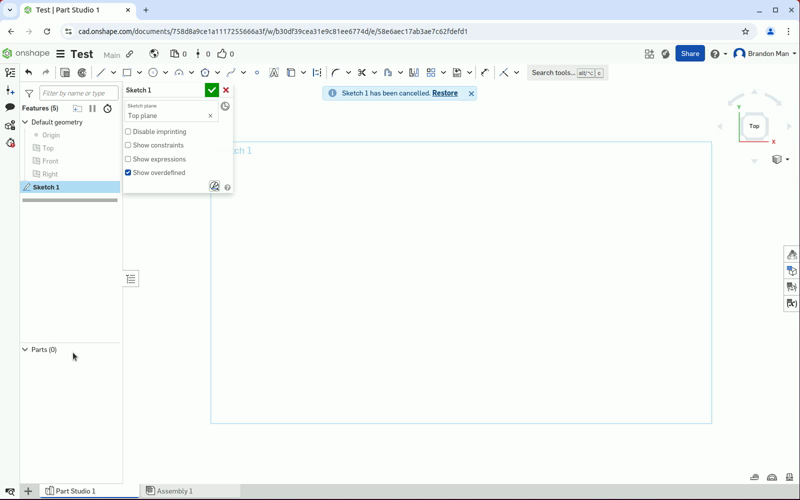
key(y)
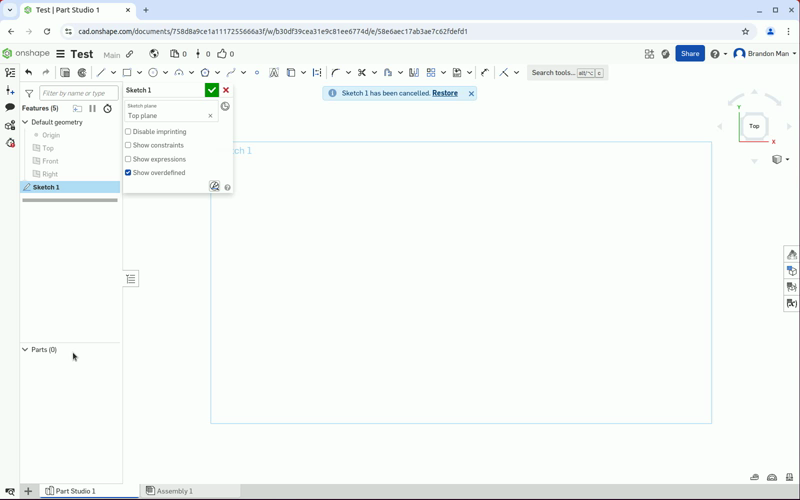
key(l)
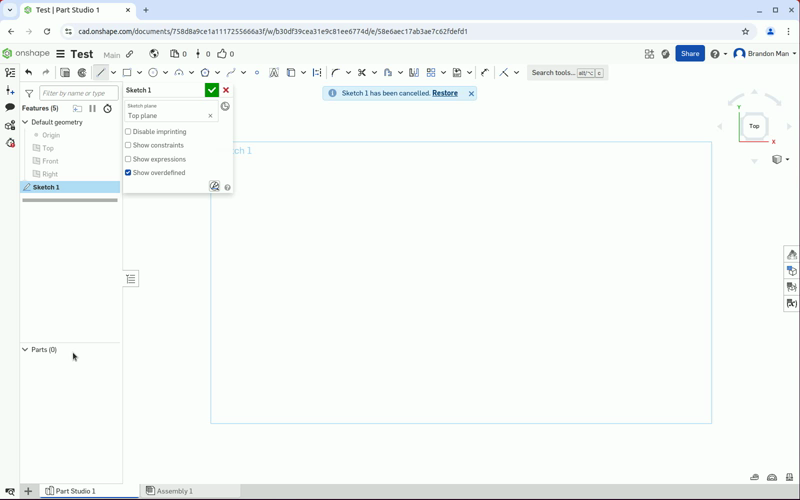
key_down(shift)
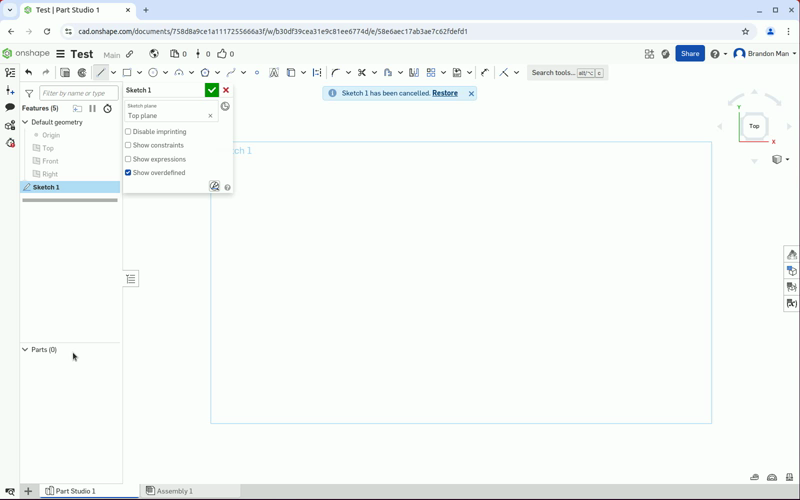
mouse_move(348, 303)
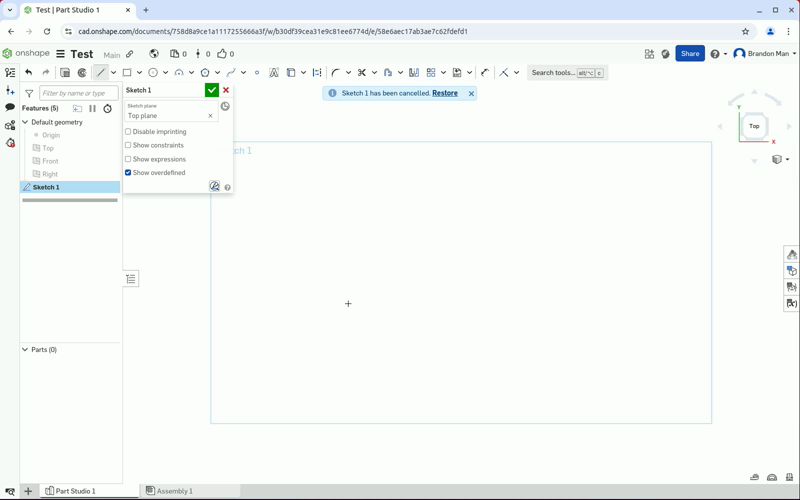
click(348, 303)
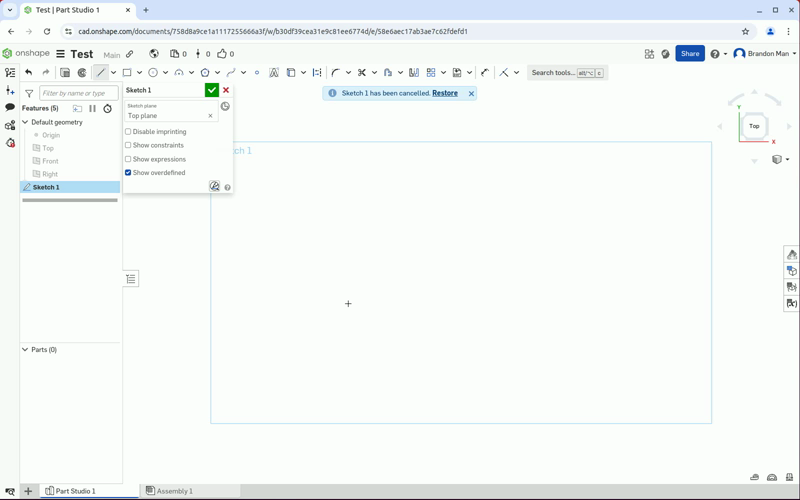
key_up(shift)
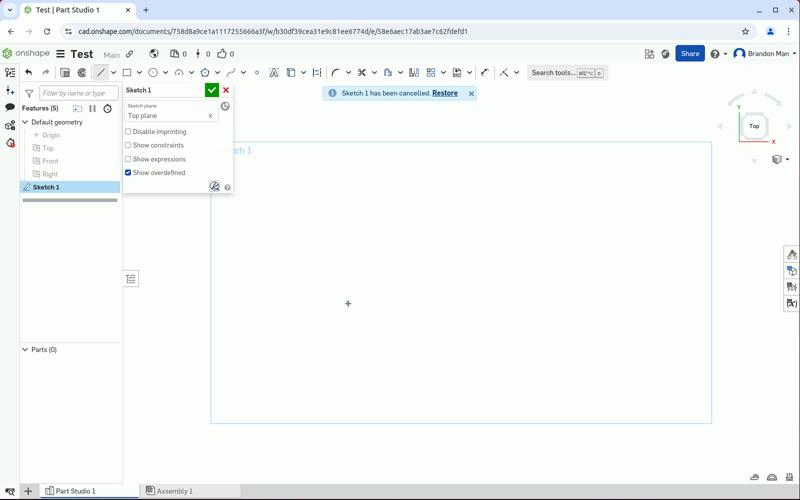
key_down(shift)
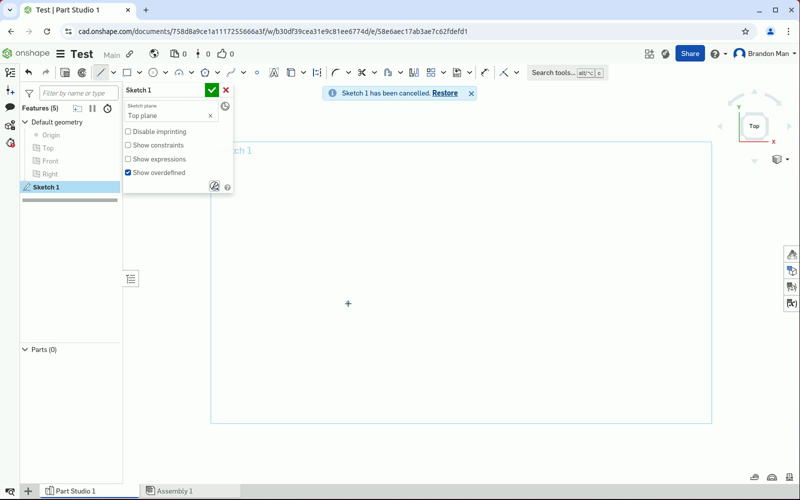
mouse_move(461, 281)
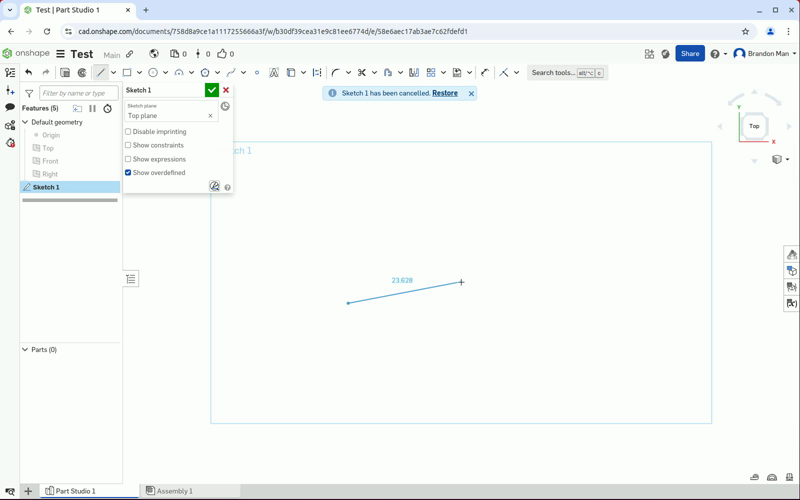
click(461, 281)
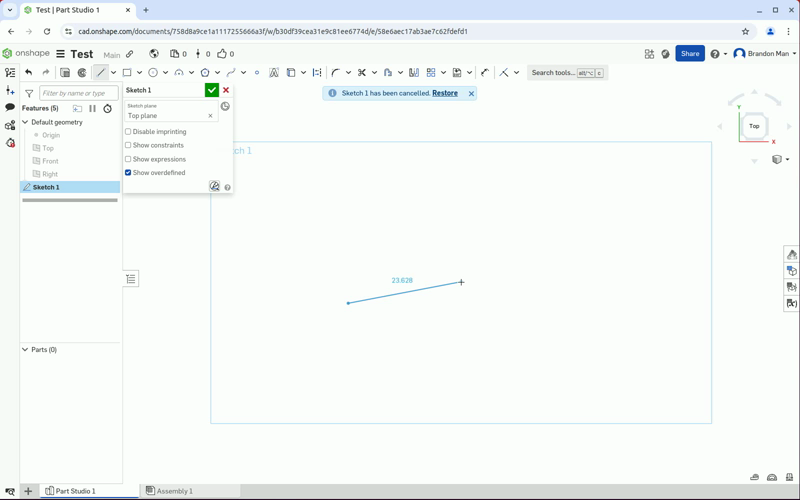
key_up(shift)
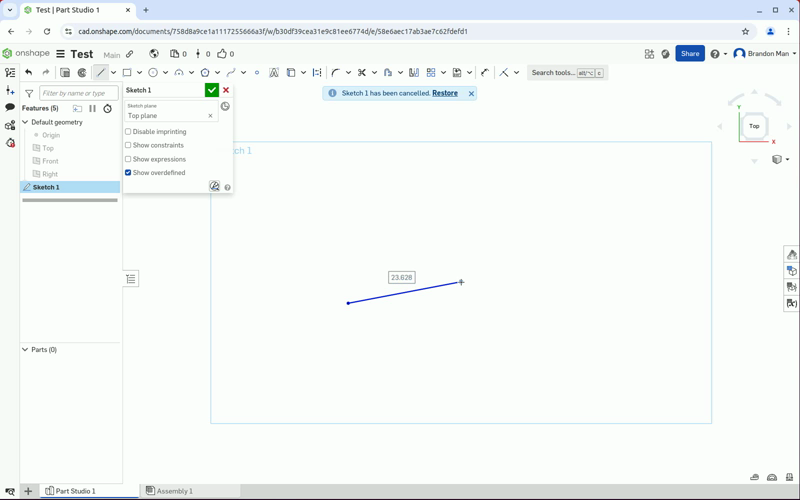
key_down(shift)
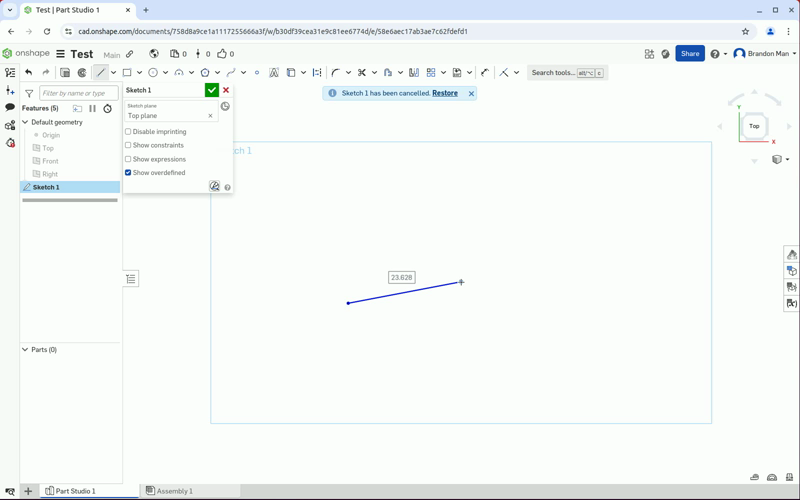
mouse_move(572, 303)
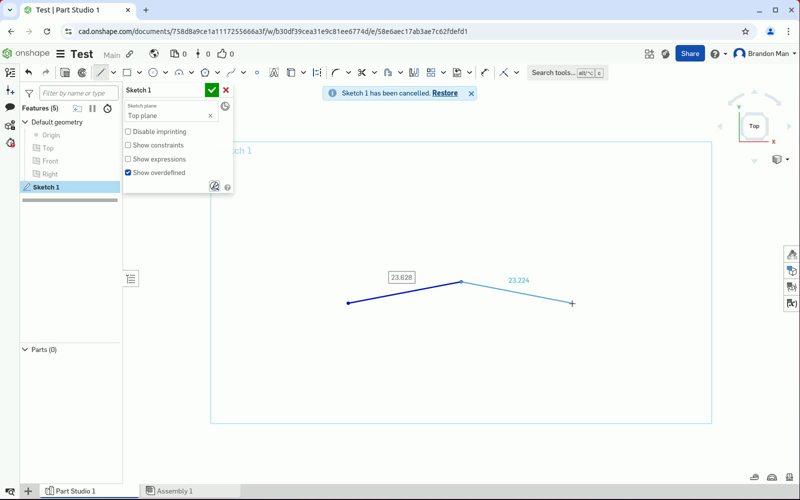
click(572, 303)
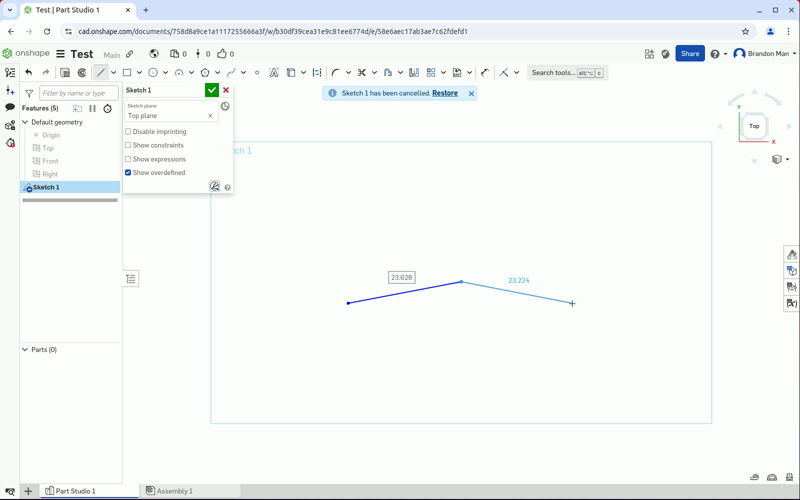
key_up(shift)
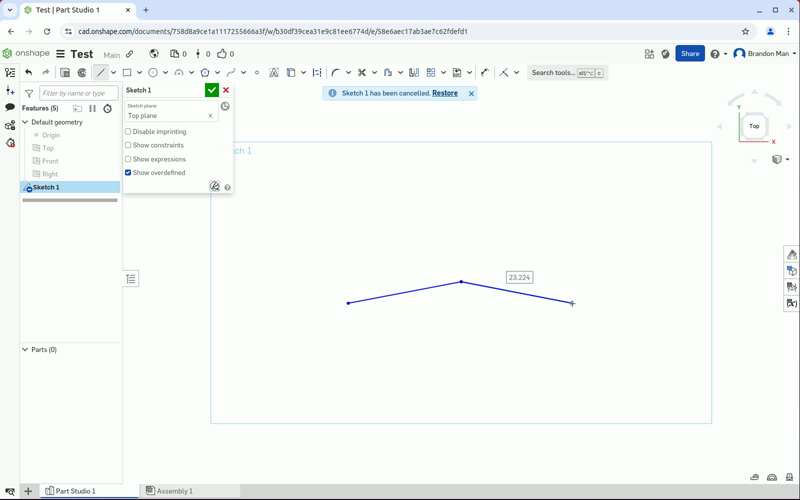
key_down(shift)
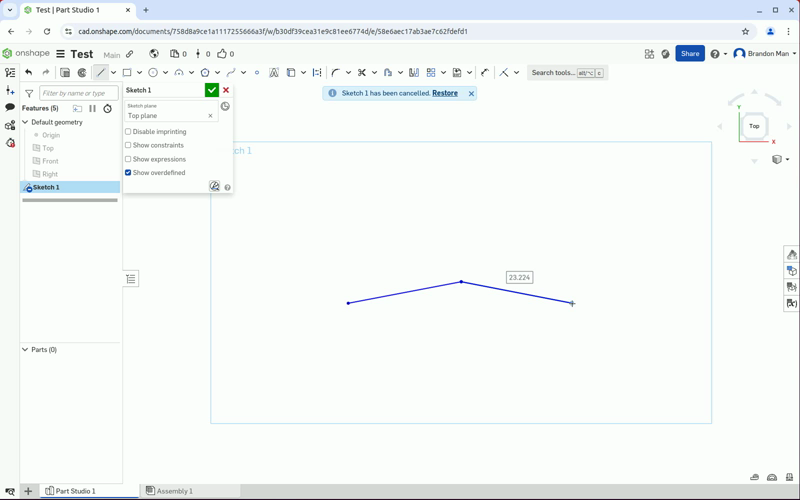
mouse_move(589, 303)
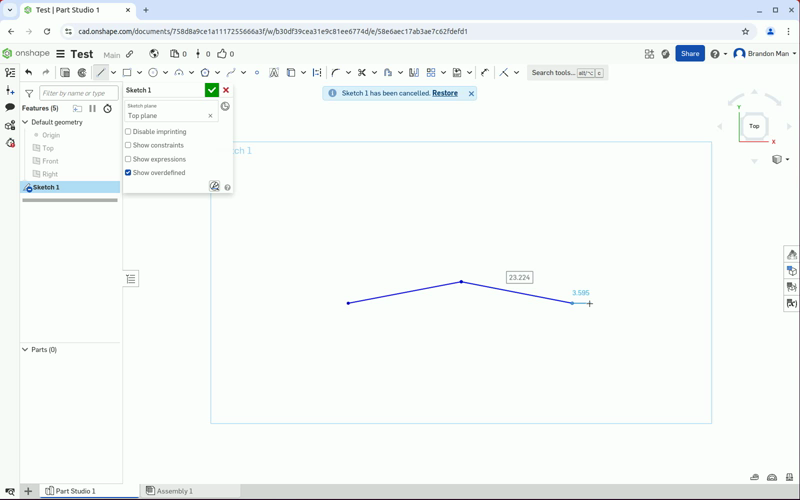
mouse_move(572, 262)
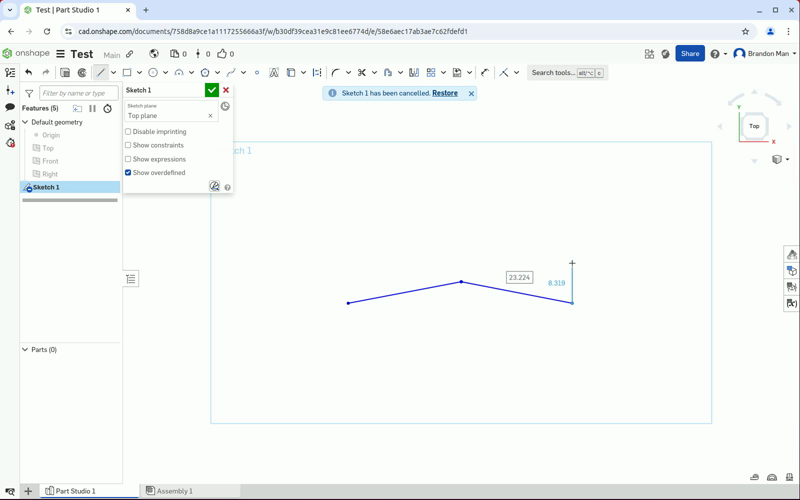
click(572, 262)
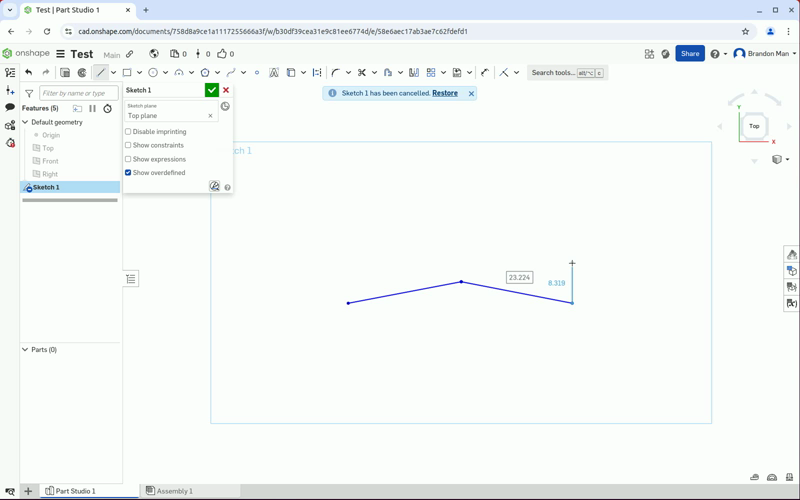
key_up(shift)
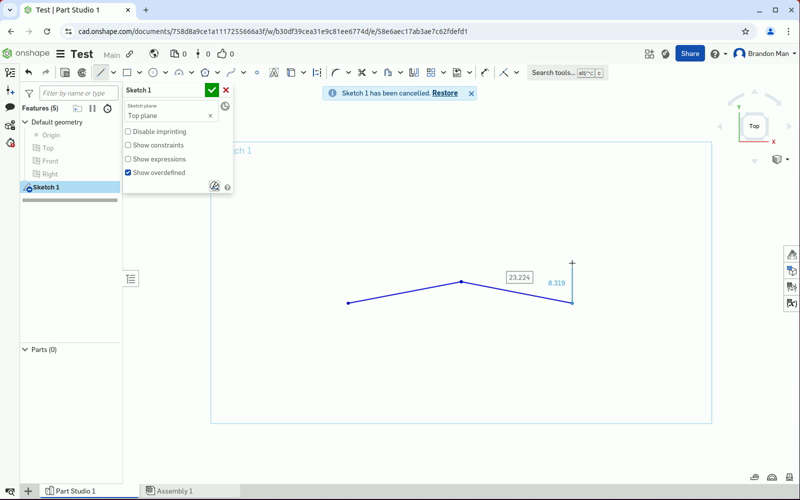
key_down(shift)
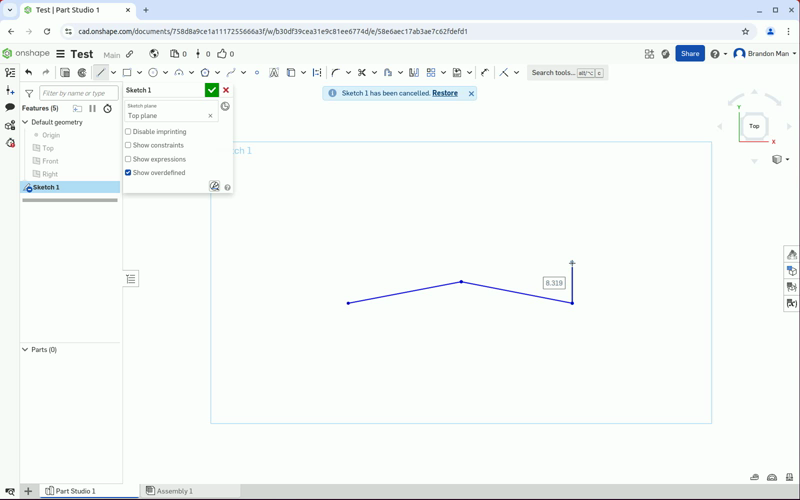
mouse_move(348, 262)
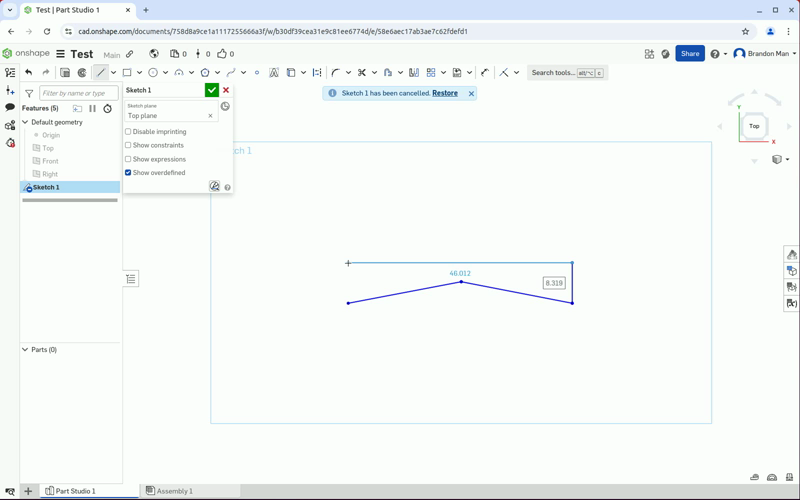
click(348, 262)
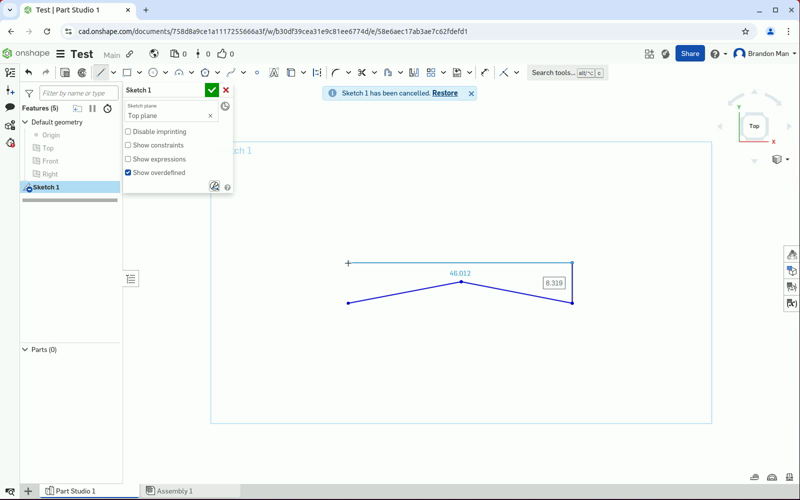
key_up(shift)
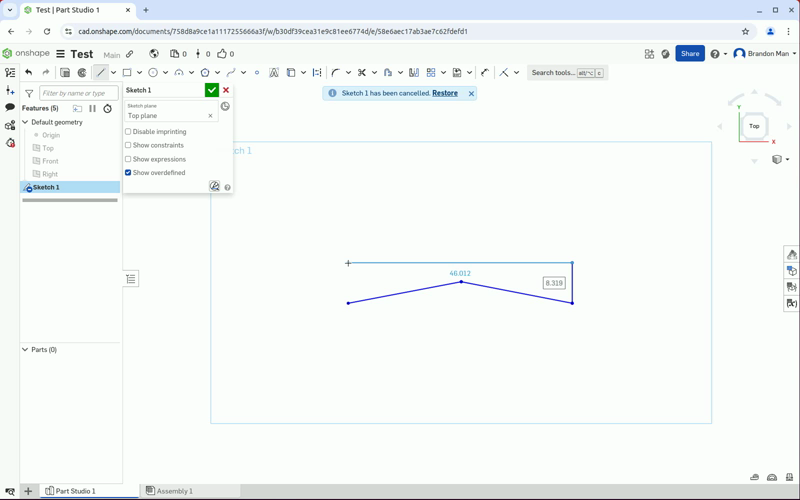
mouse_move(378, 262)
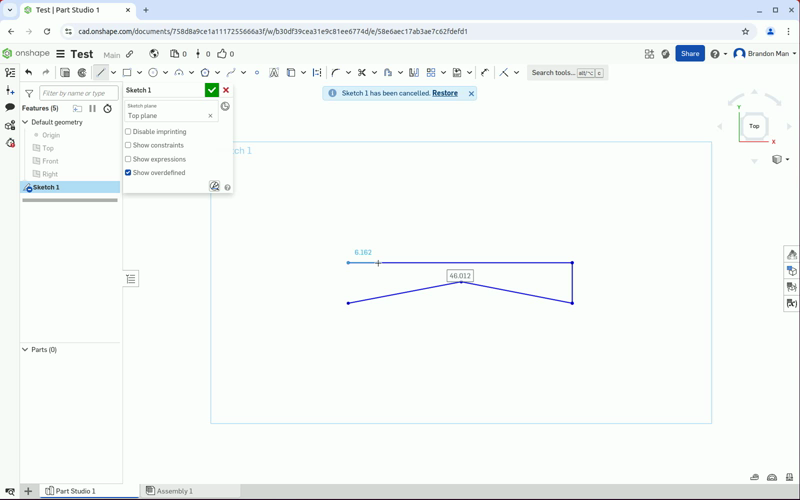
key_down(shift)
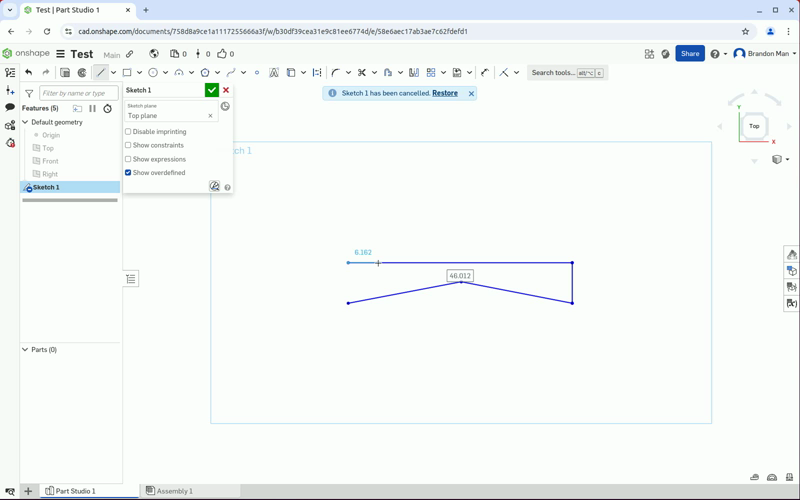
mouse_move(348, 303)
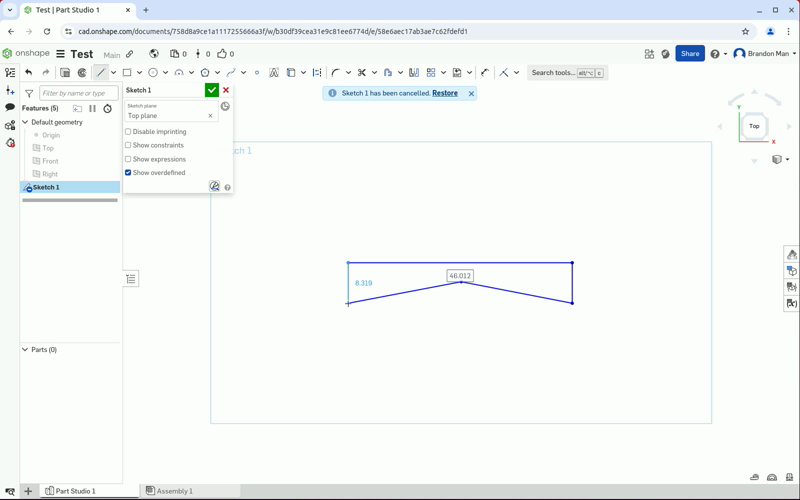
key_up(shift)
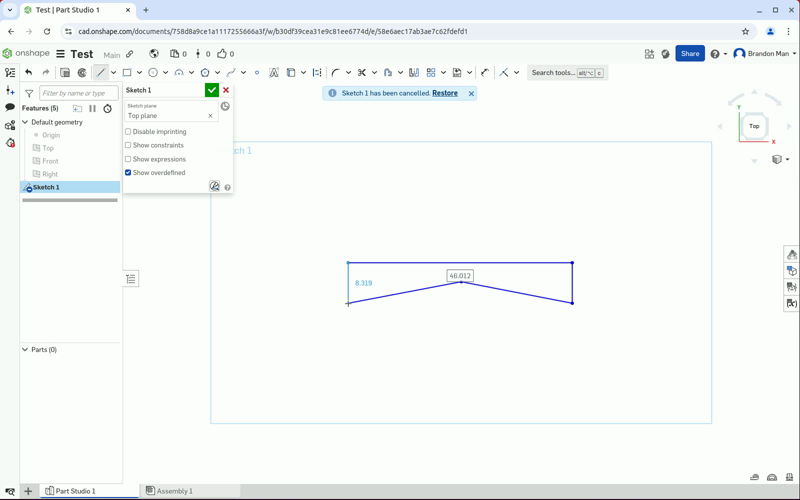
click(348, 303)
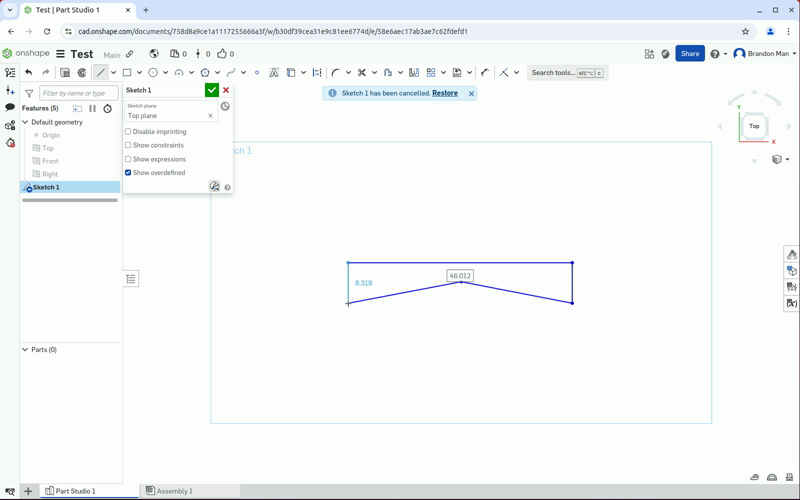
key(esc)
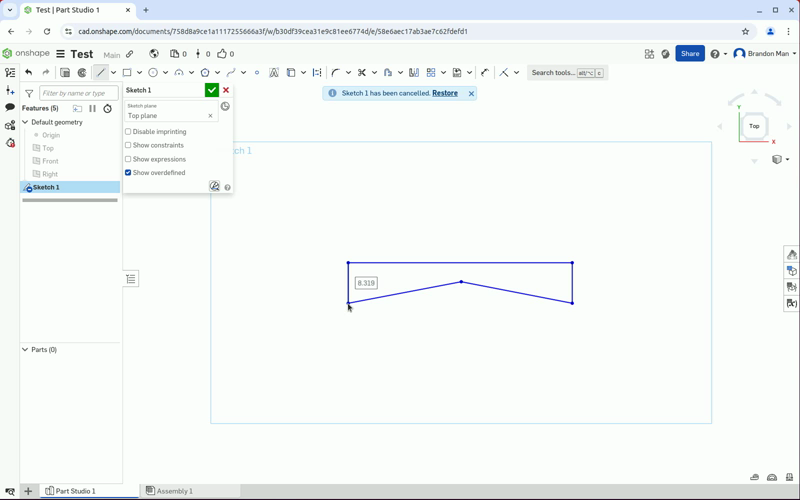
mouse_move(427, 274)
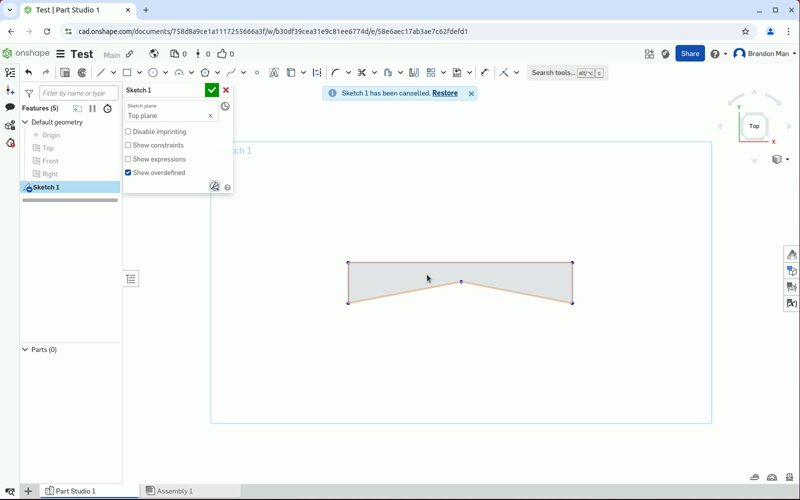
click(427, 274)
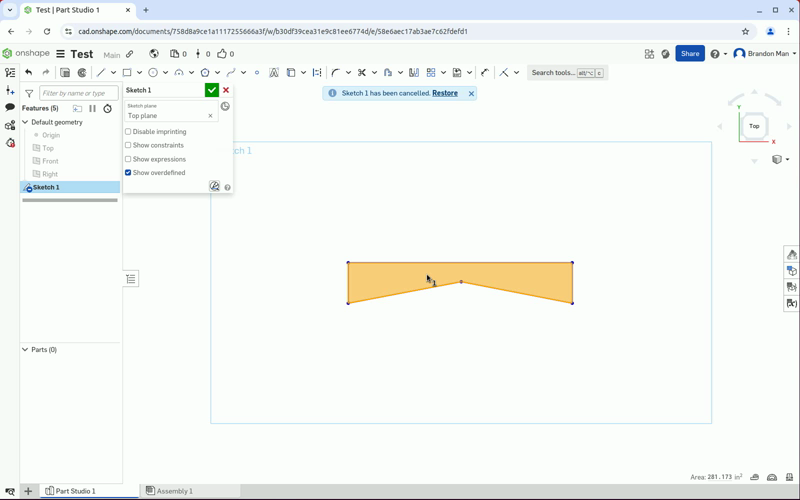
mouse_move(73, 352)
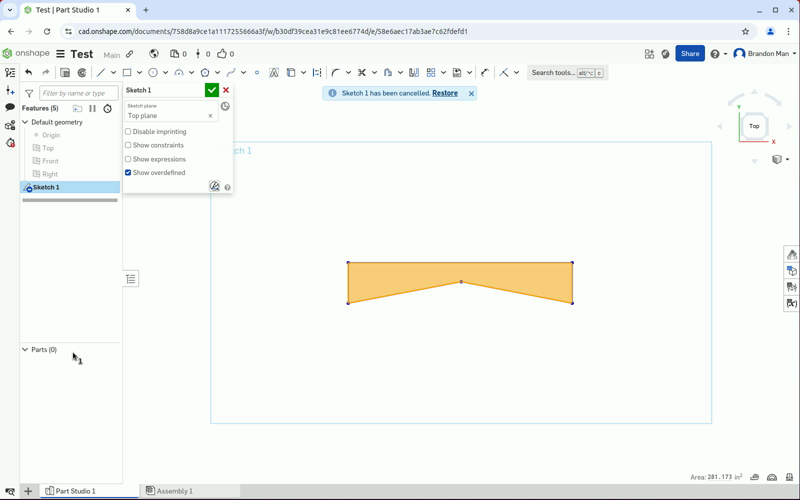
key(shift+y)
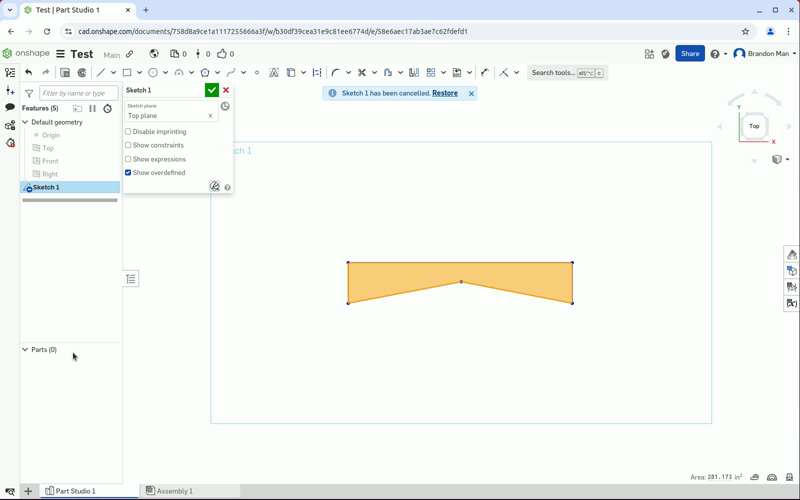
key(shift+e)
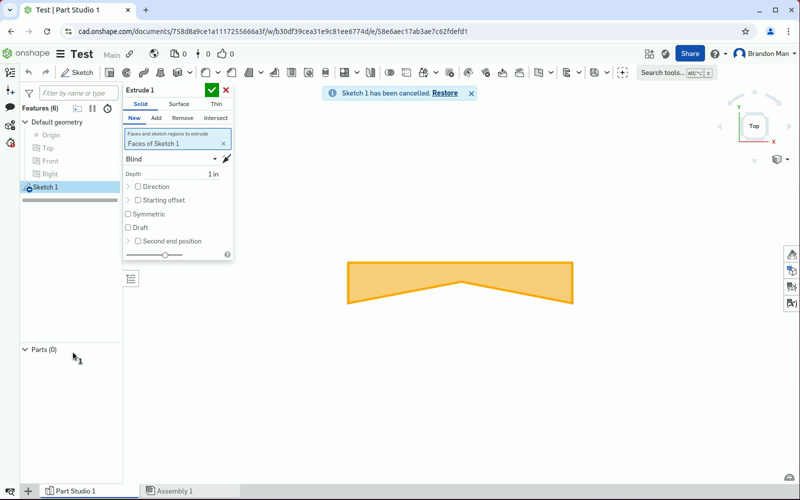
mouse_move(143, 106)
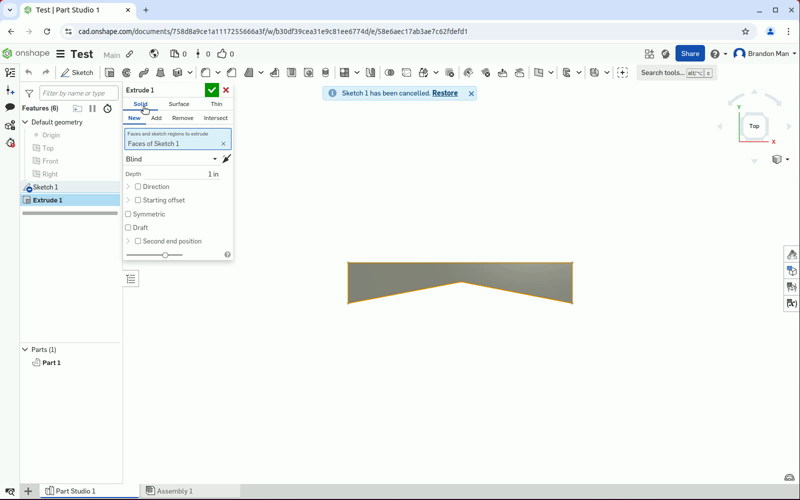
click(143, 106)
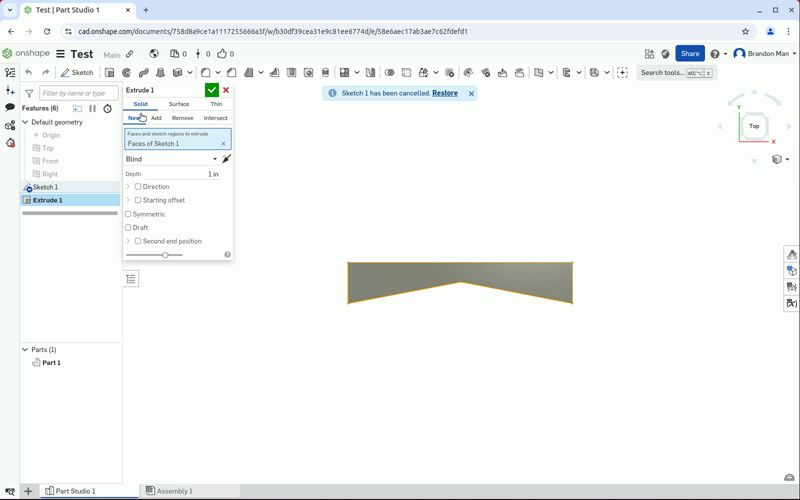
mouse_move(137, 120)
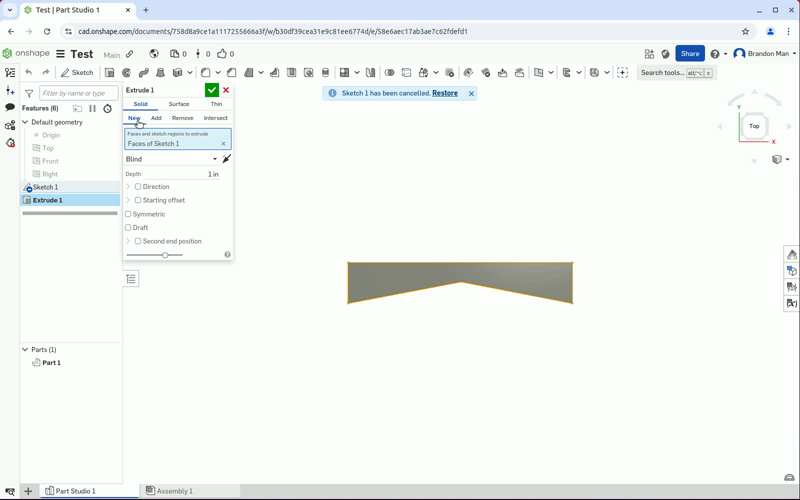
click(137, 120)
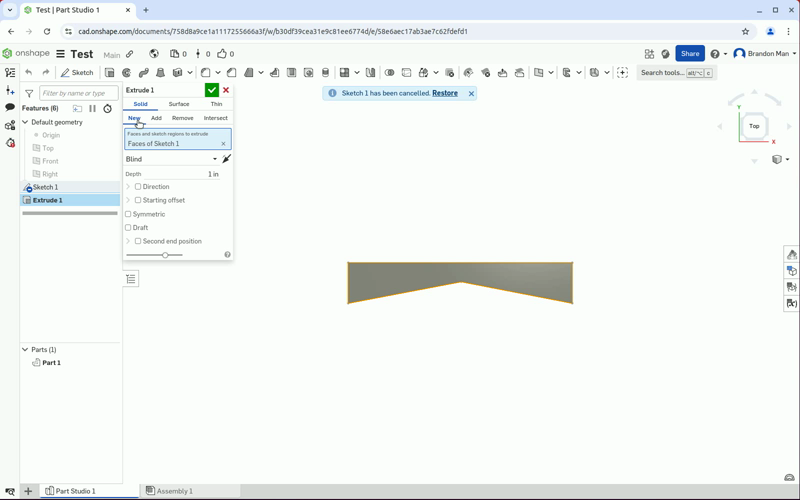
key(tab, 4)
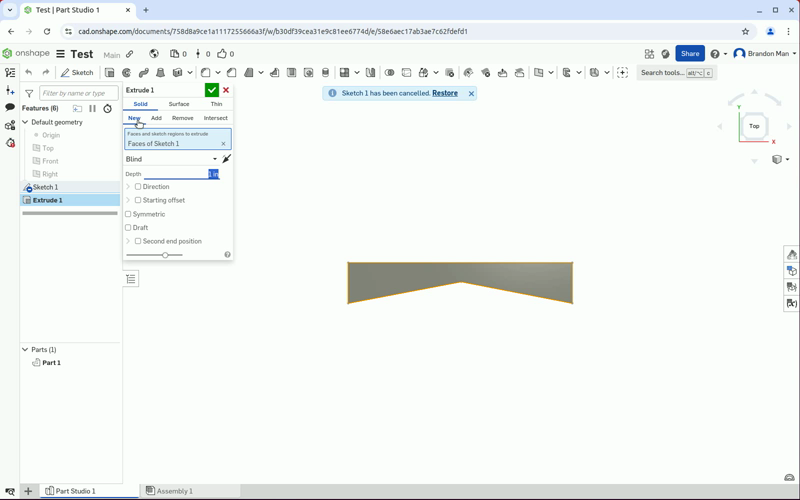
text(0.481)
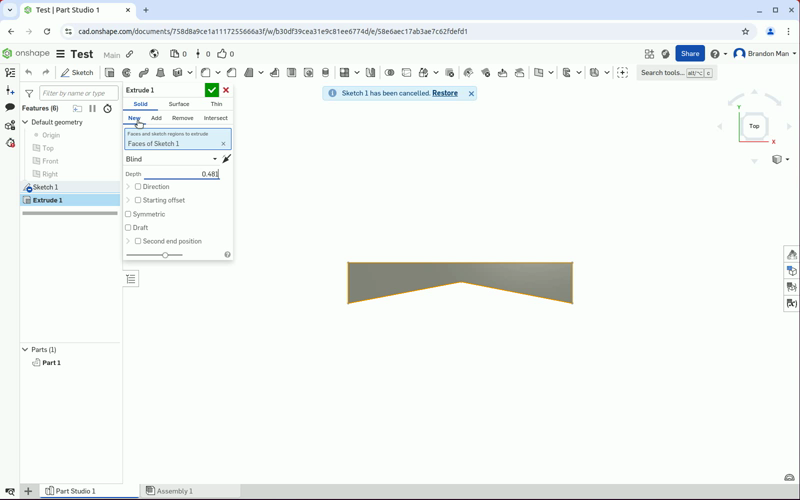
key(enter)
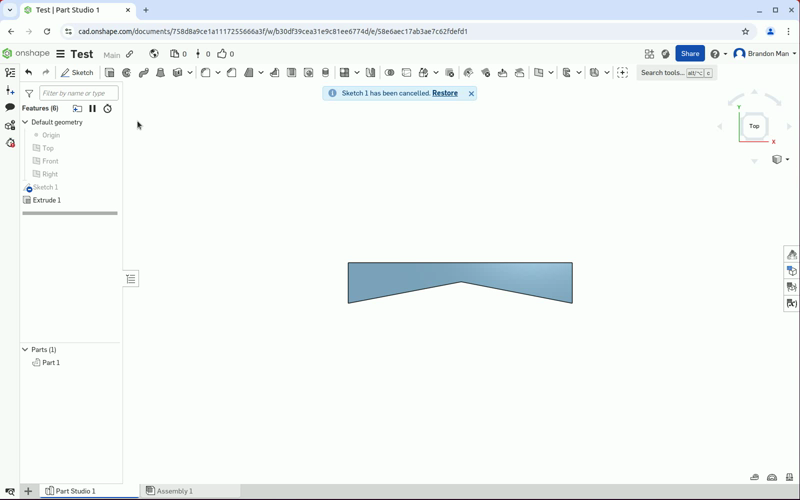
key(shift+h)
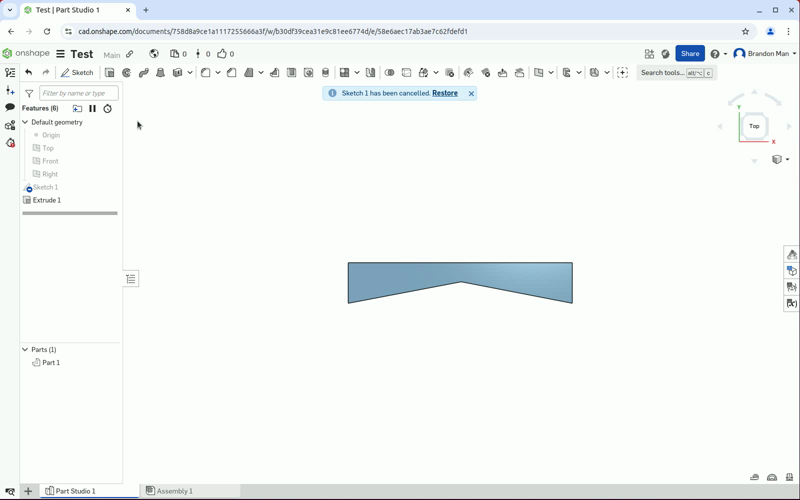
key(shift+h)
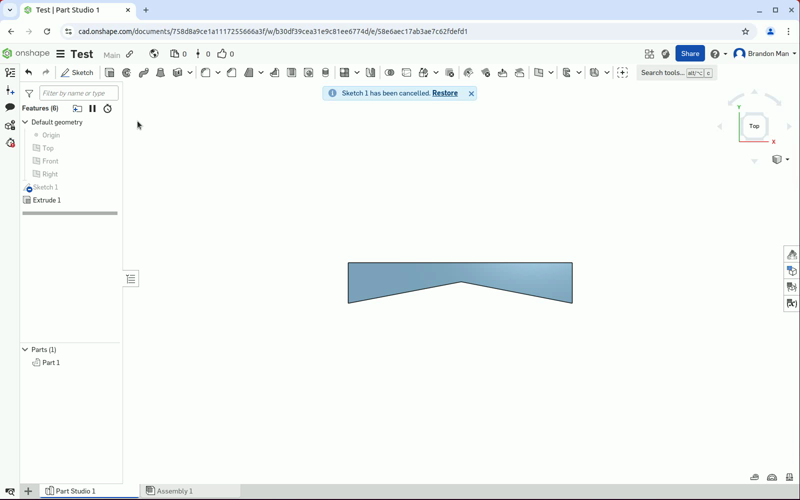
mouse_move(73, 189)
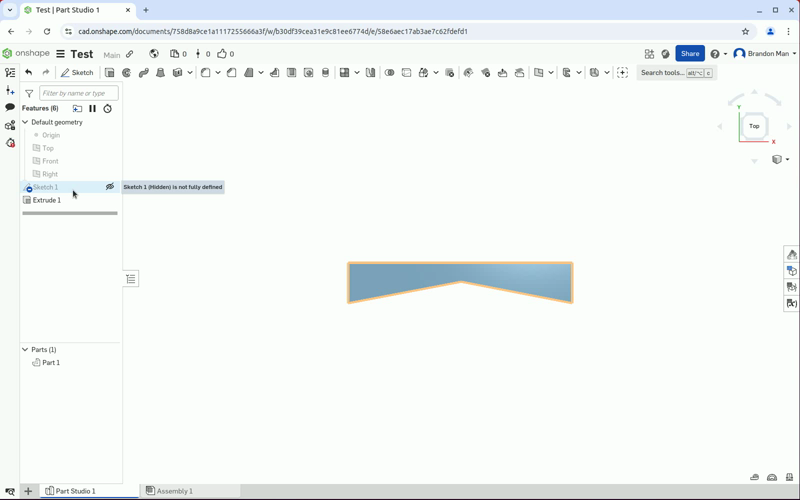
click(73, 189)
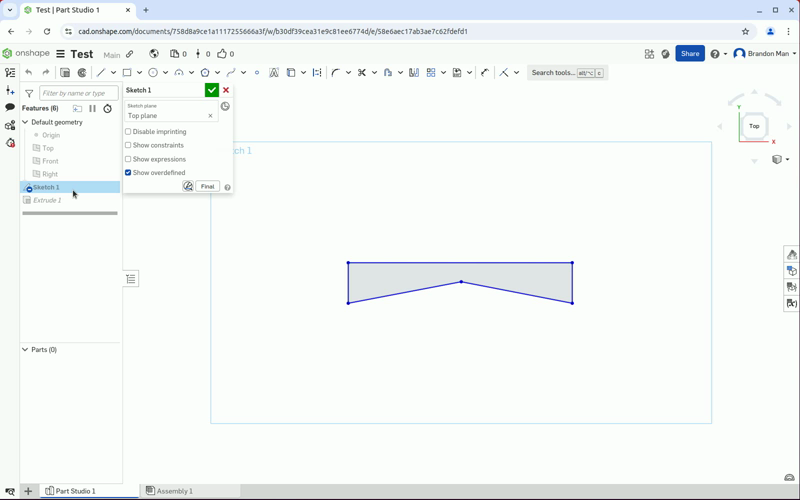
mouse_move(229, 92)
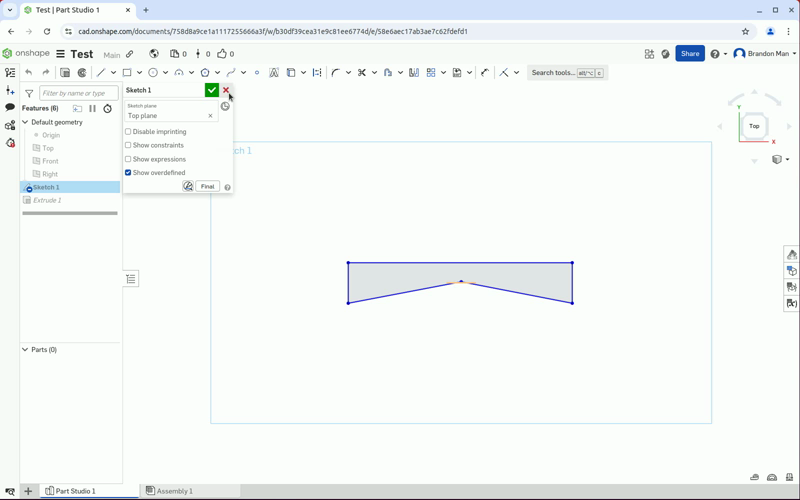
click(229, 92)
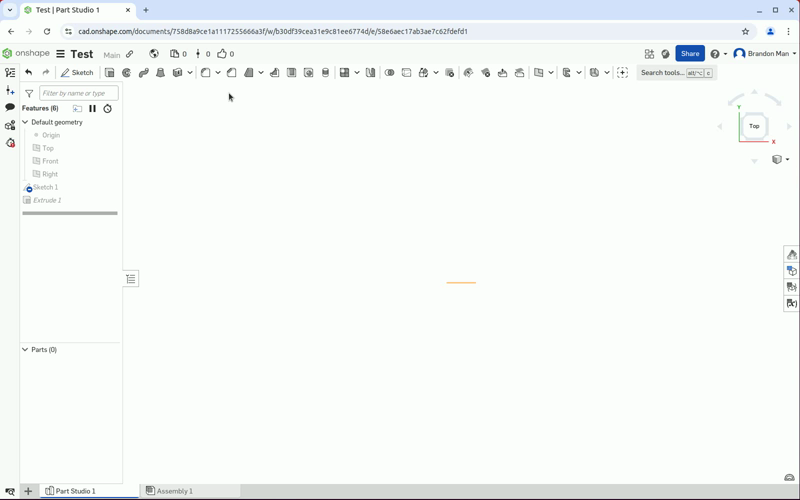
mouse_move(541, 75)
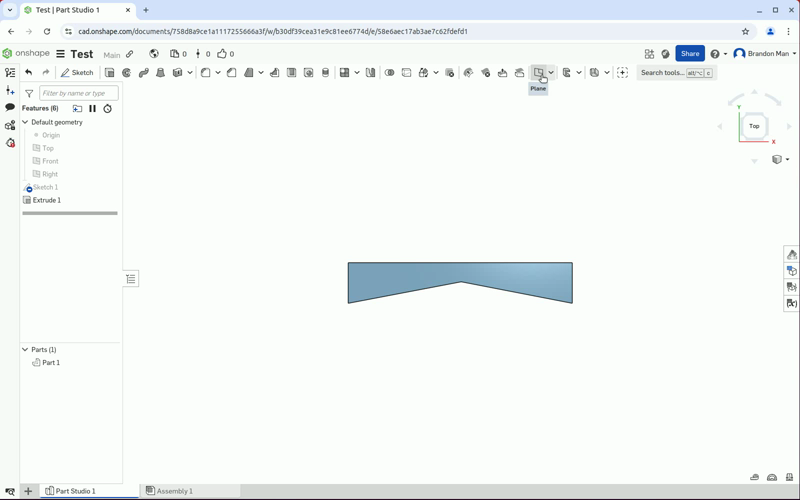
click(541, 75)
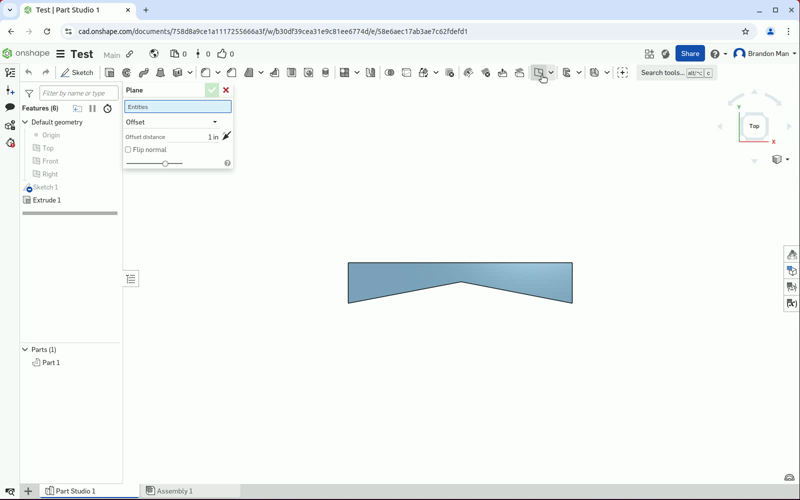
mouse_move(73, 150)
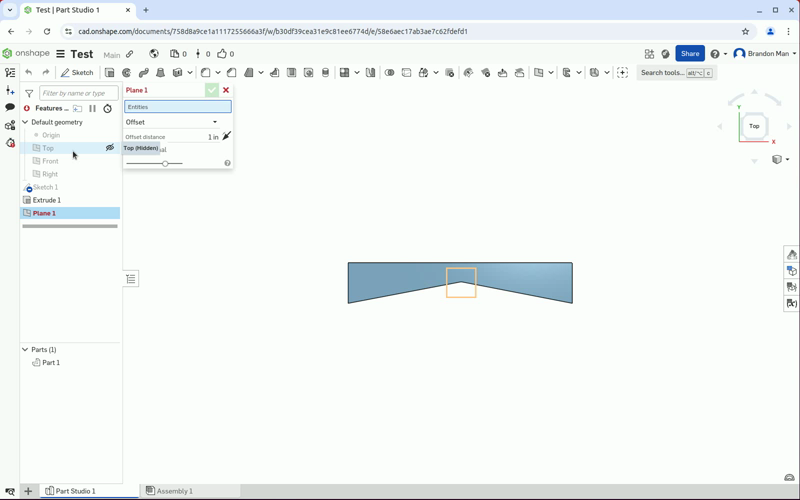
click(73, 150)
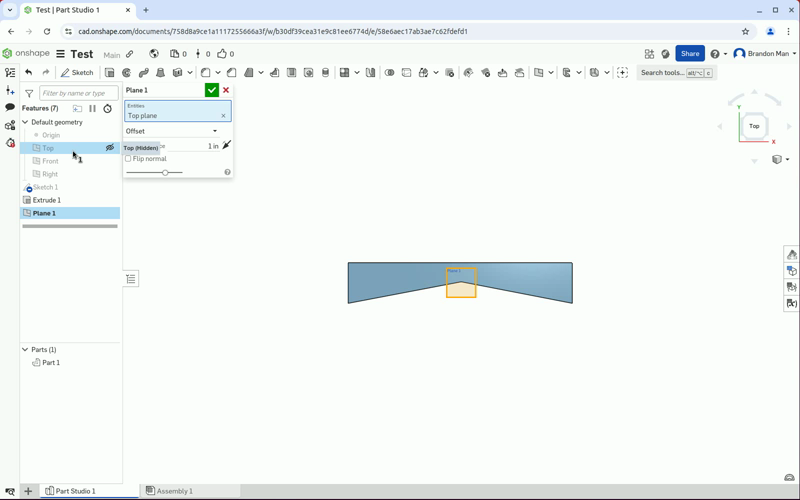
key(tab, 2)
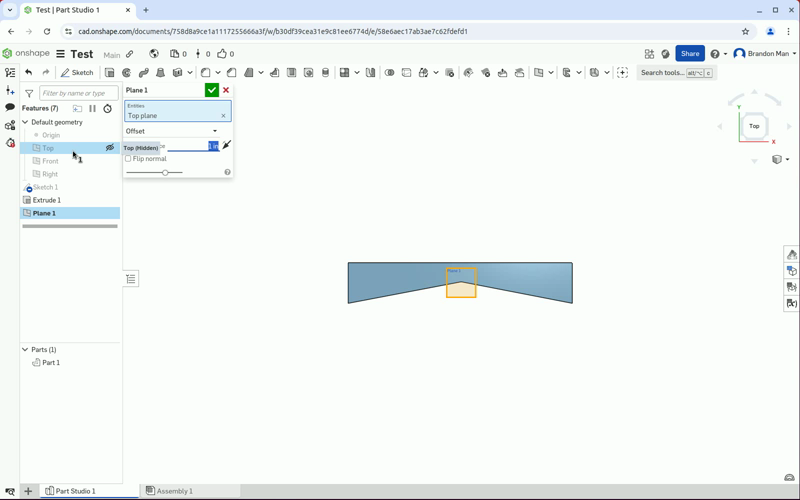
text(0.493)
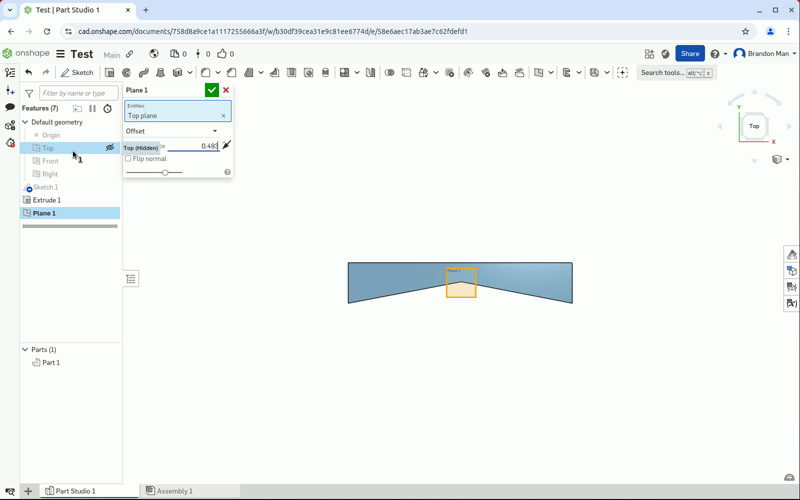
key(enter, 2)
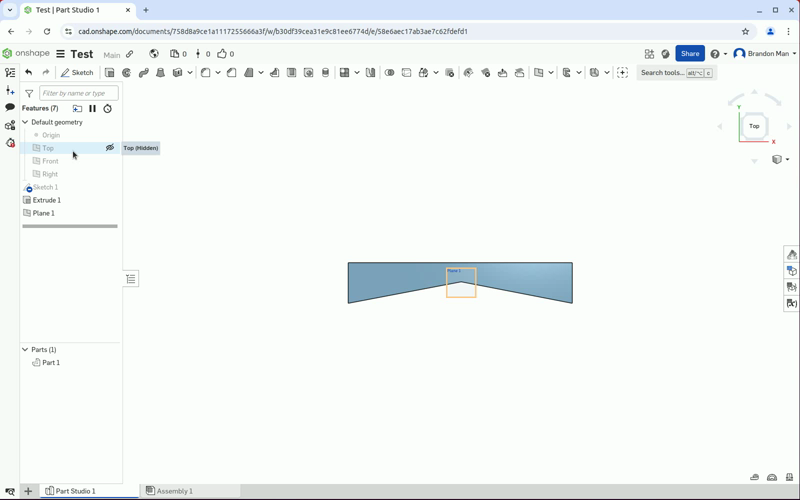
key(shift+s)
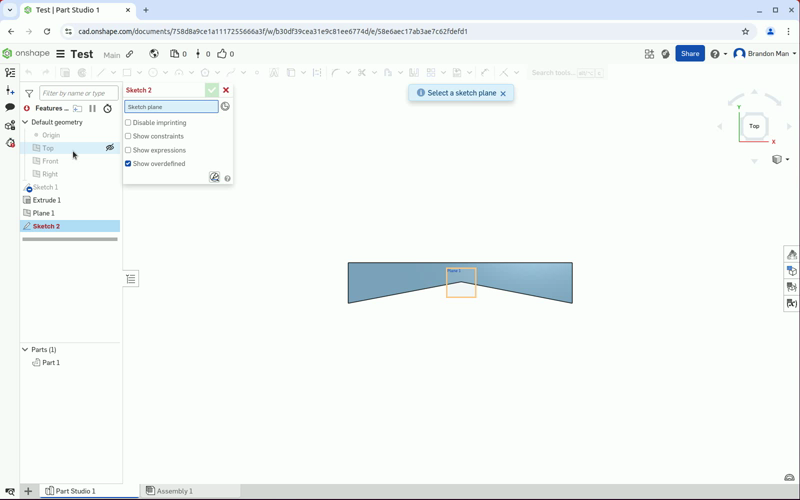
mouse_move(73, 215)
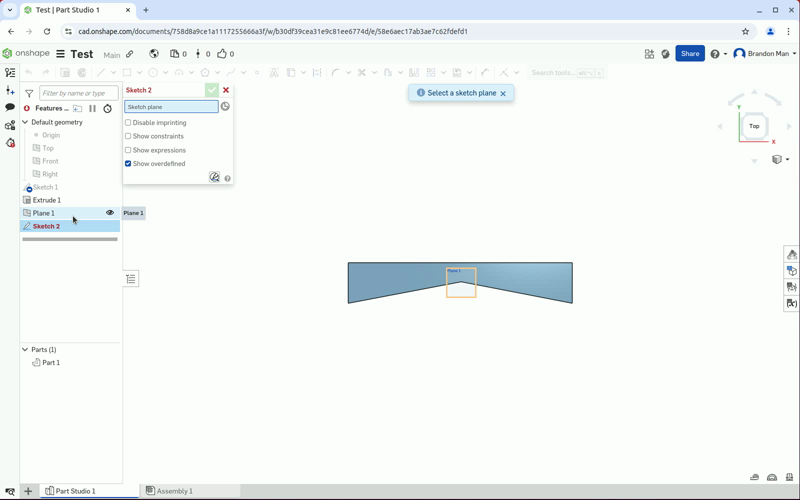
click(73, 215)
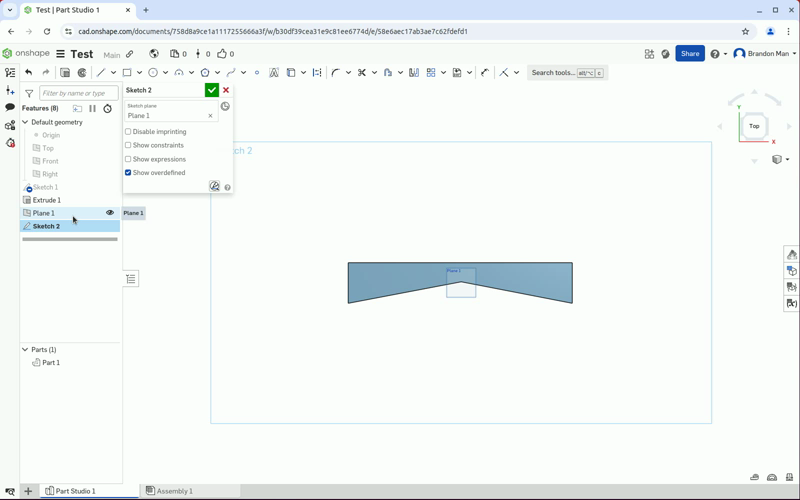
mouse_move(73, 352)
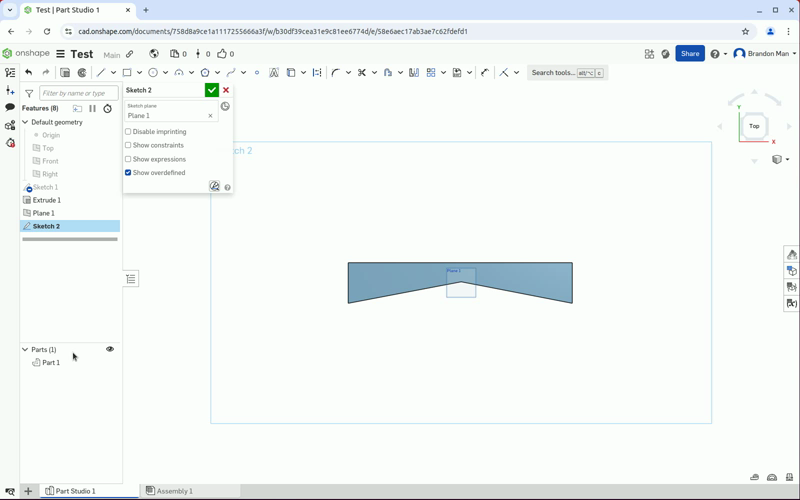
key(y)
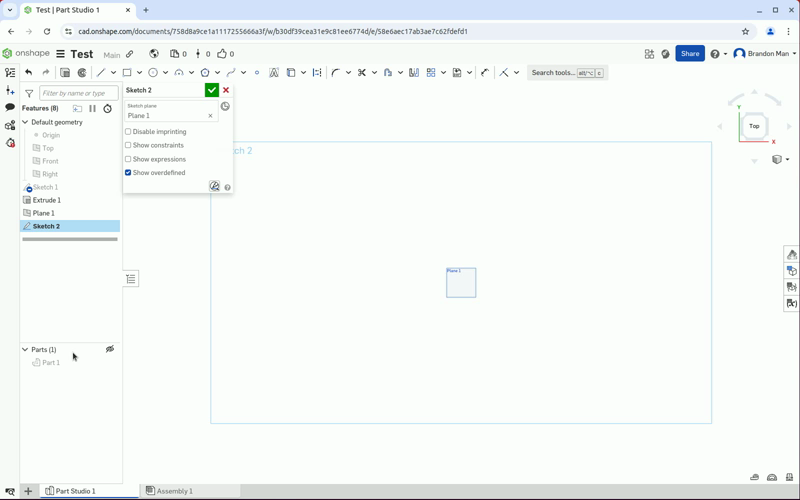
key(l)
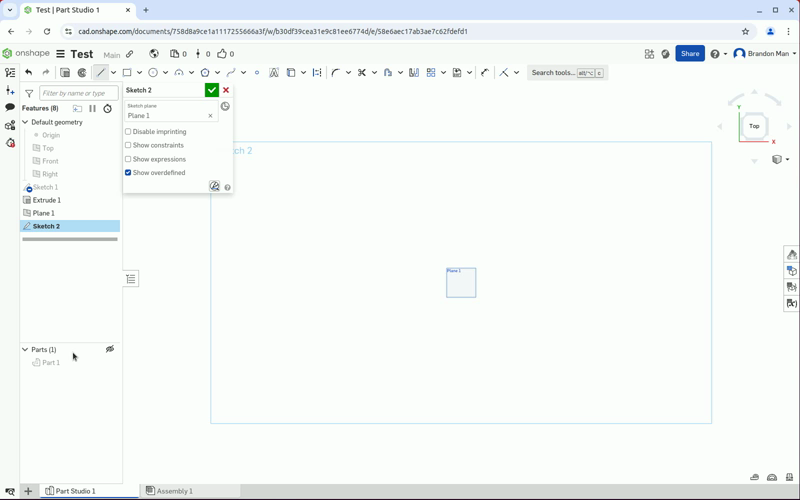
key_down(shift)
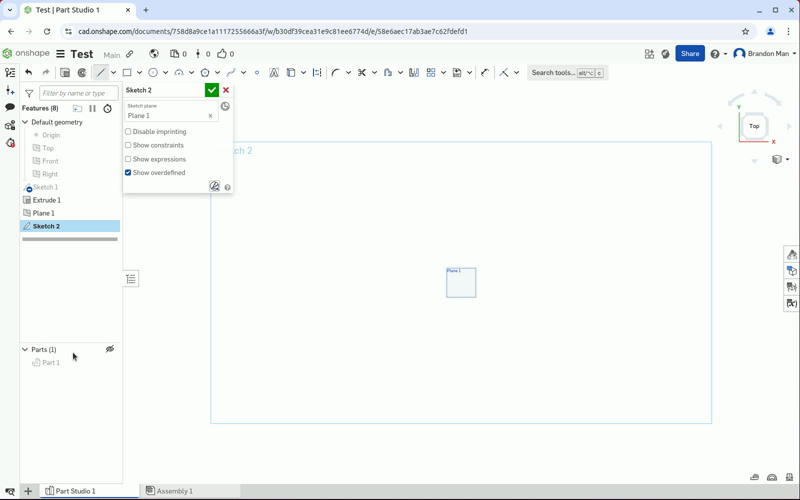
mouse_move(353, 295)
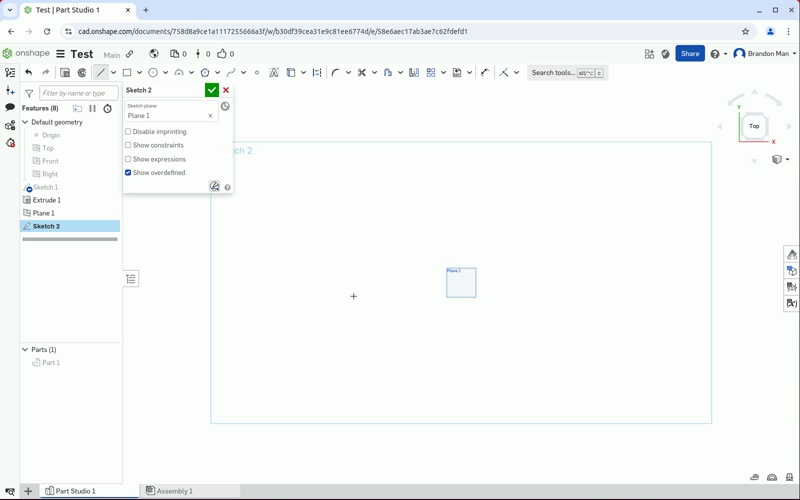
click(353, 295)
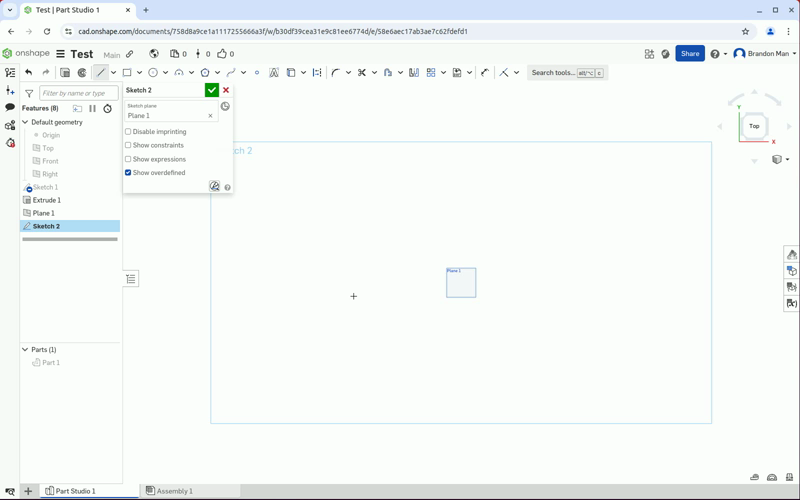
key_up(shift)
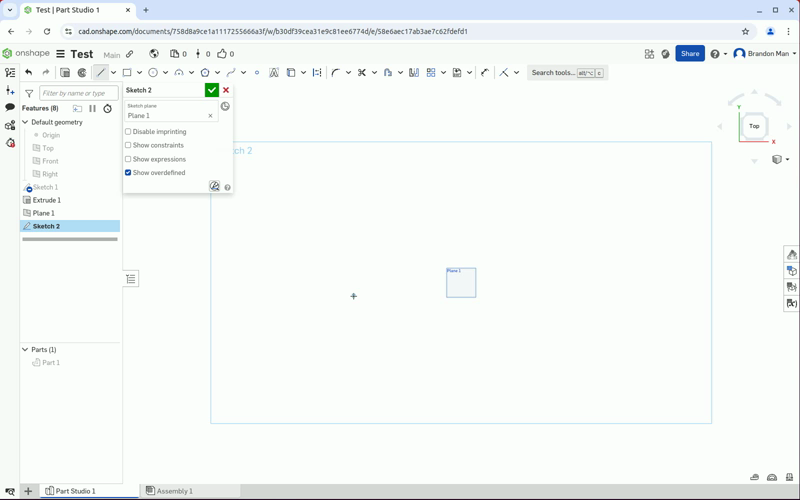
key_down(shift)
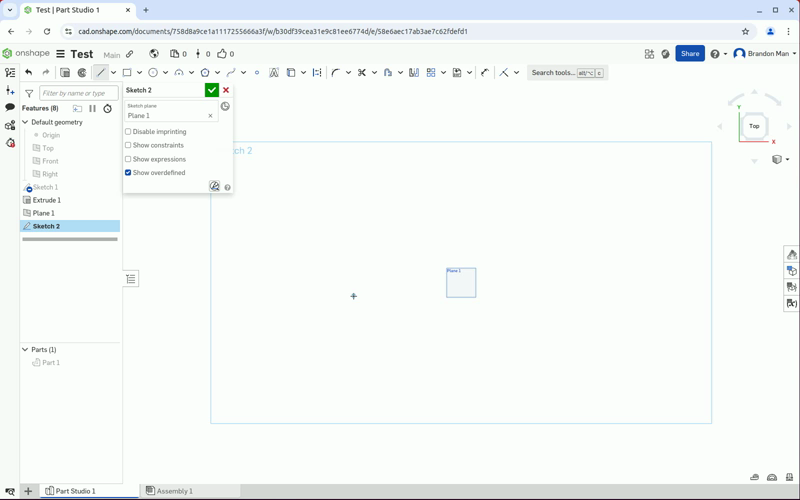
mouse_move(383, 295)
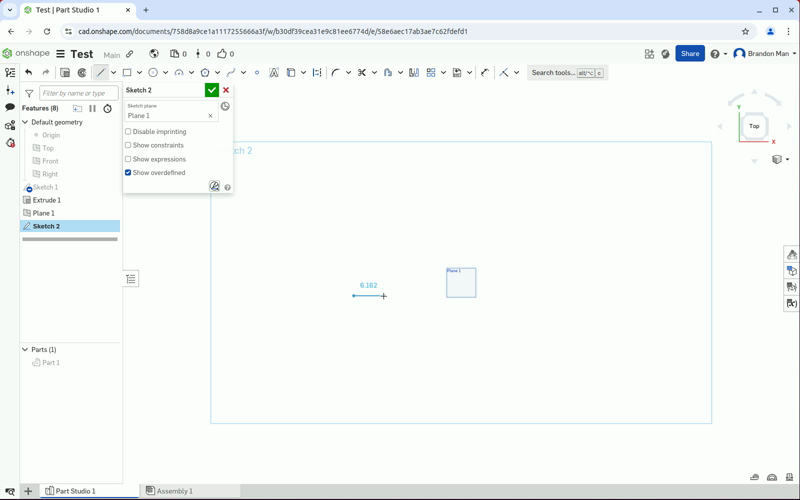
mouse_move(369, 292)
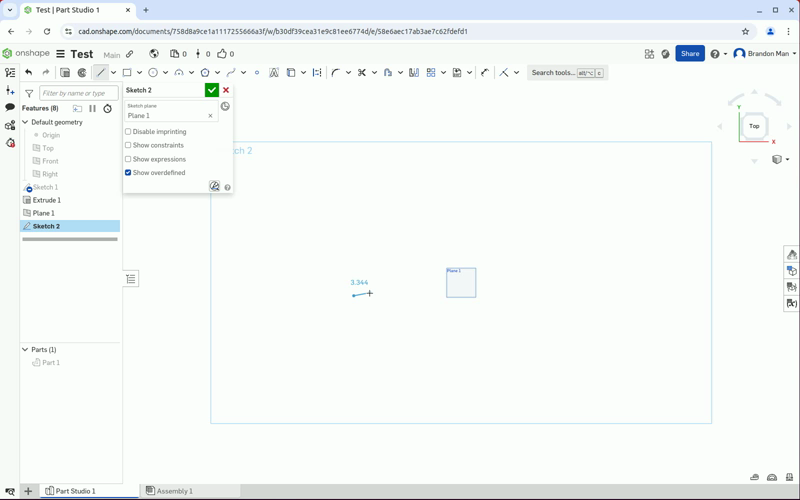
click(369, 292)
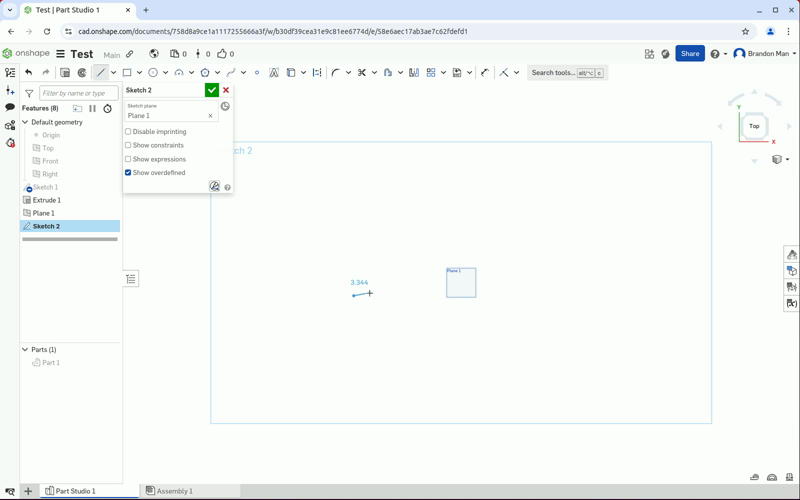
key_up(shift)
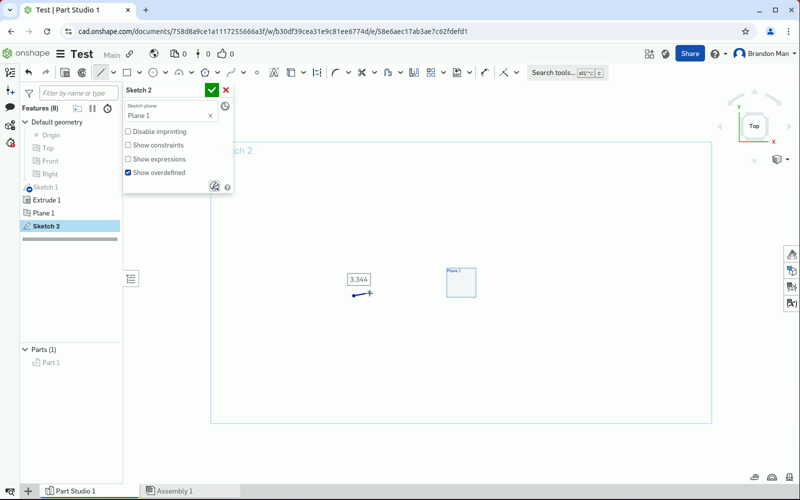
key_down(shift)
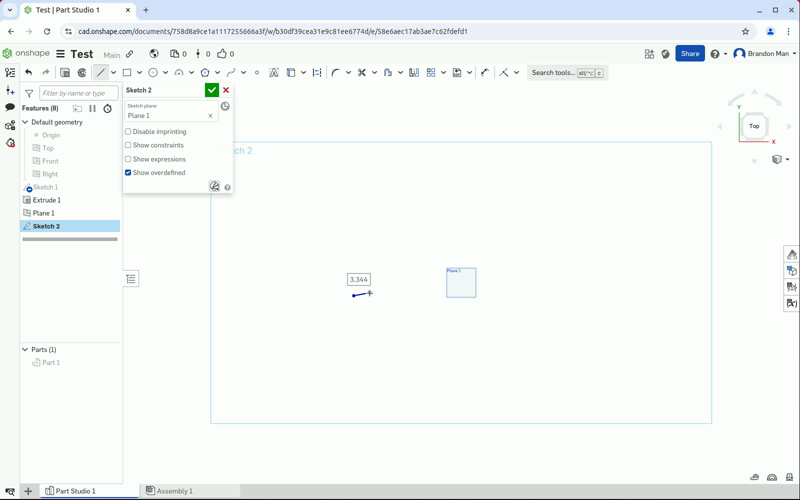
mouse_move(399, 292)
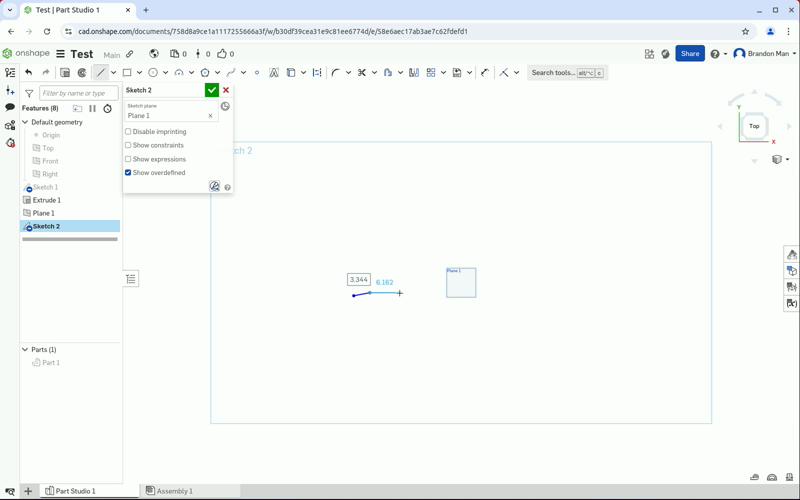
mouse_move(353, 279)
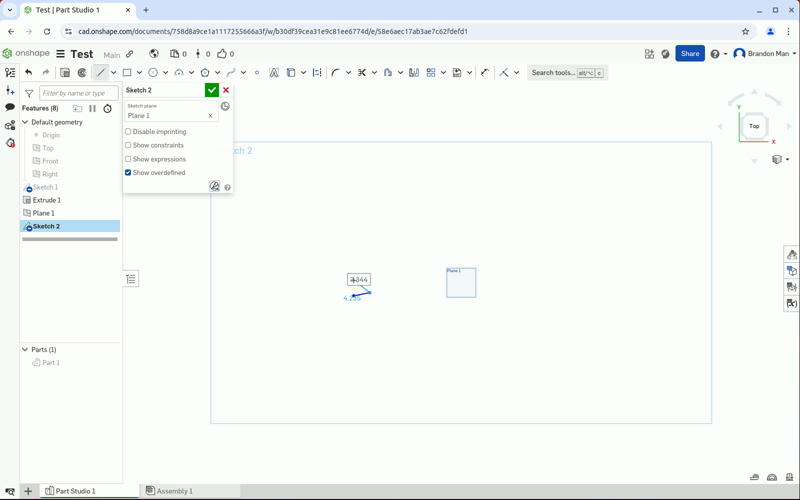
click(353, 279)
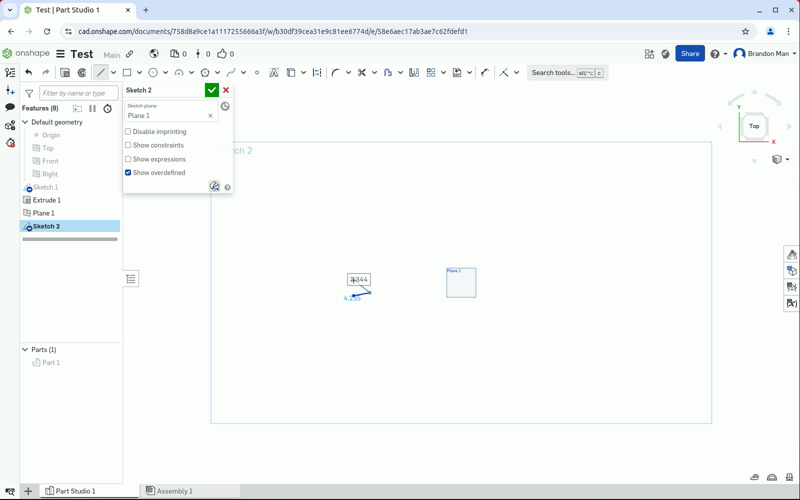
key_up(shift)
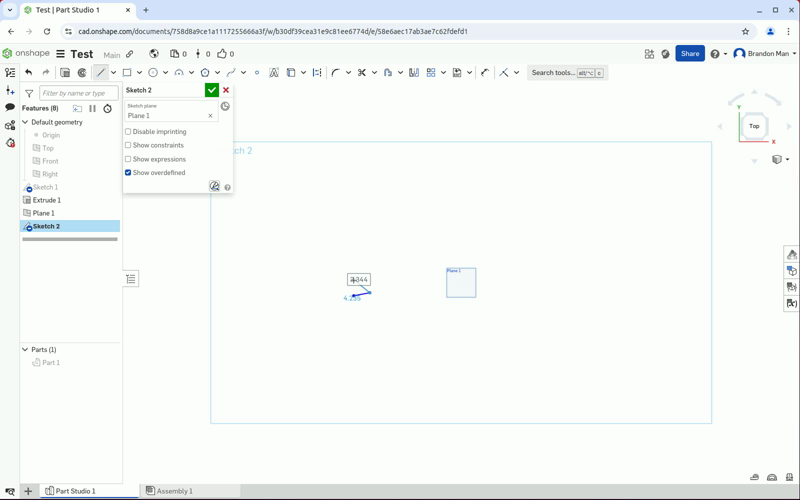
mouse_move(383, 279)
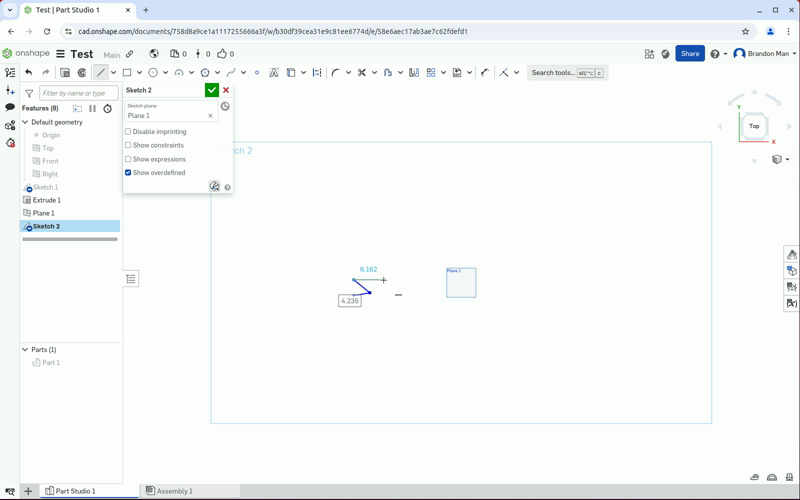
key_down(shift)
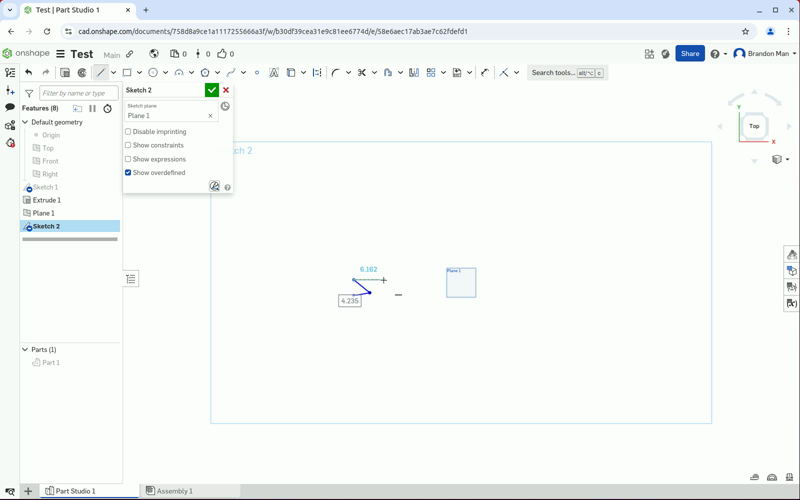
mouse_move(353, 295)
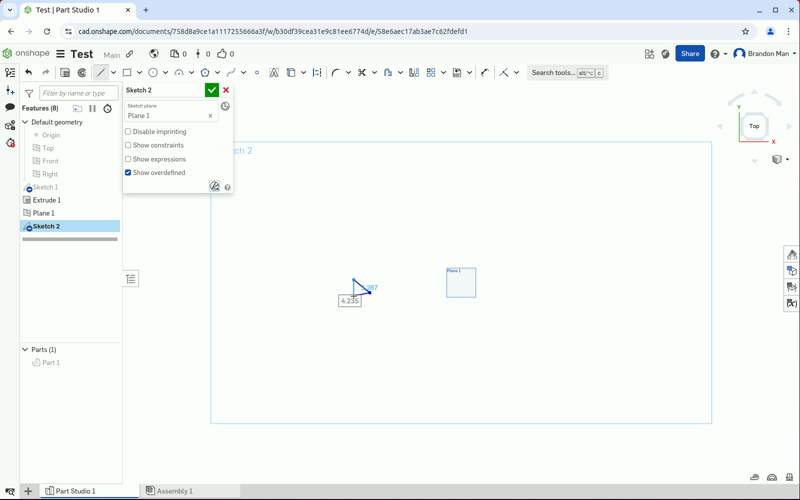
key_up(shift)
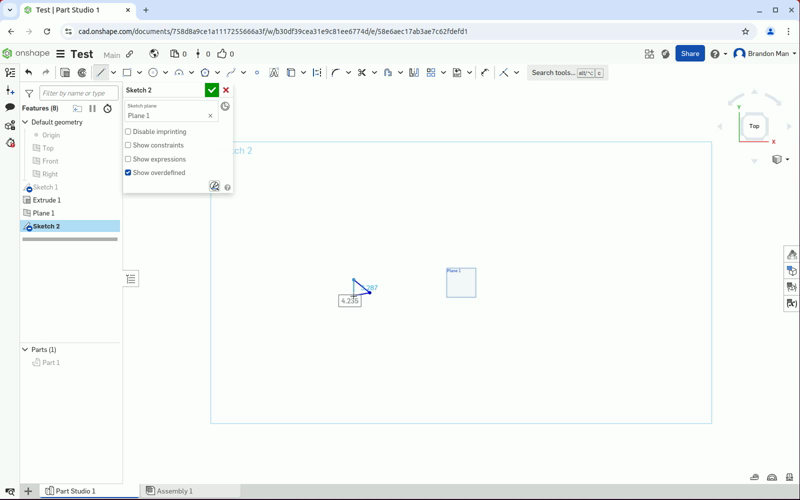
click(353, 295)
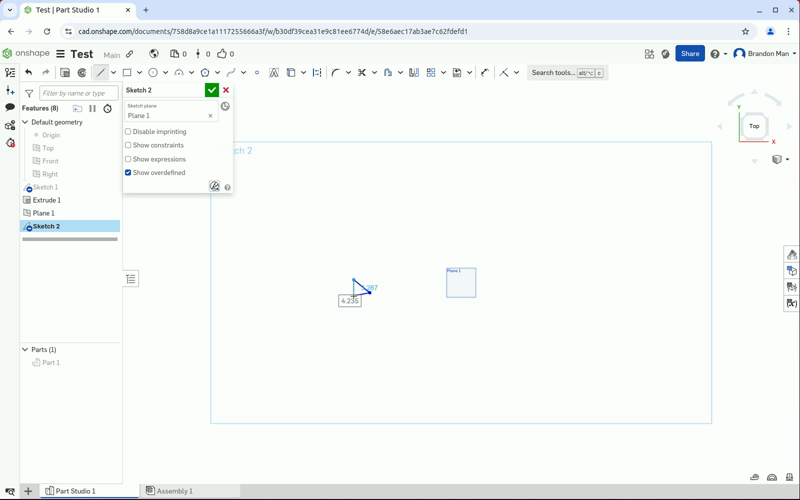
key(esc)
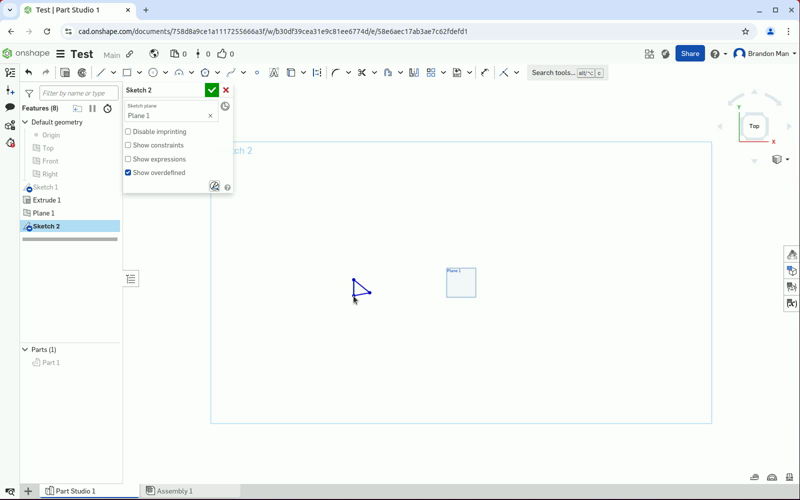
mouse_move(365, 293)
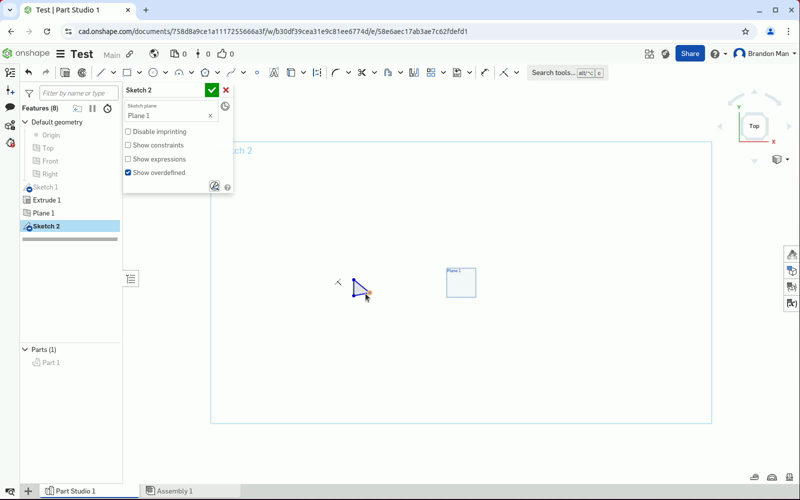
scroll(6)
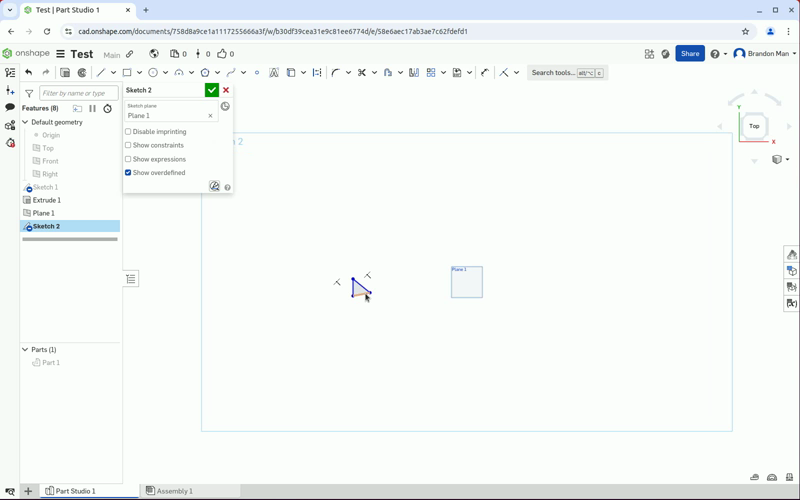
scroll(6)
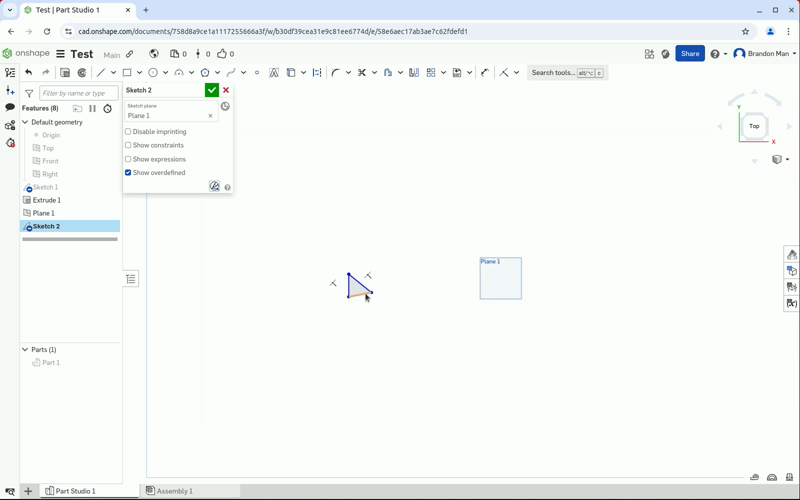
scroll(6)
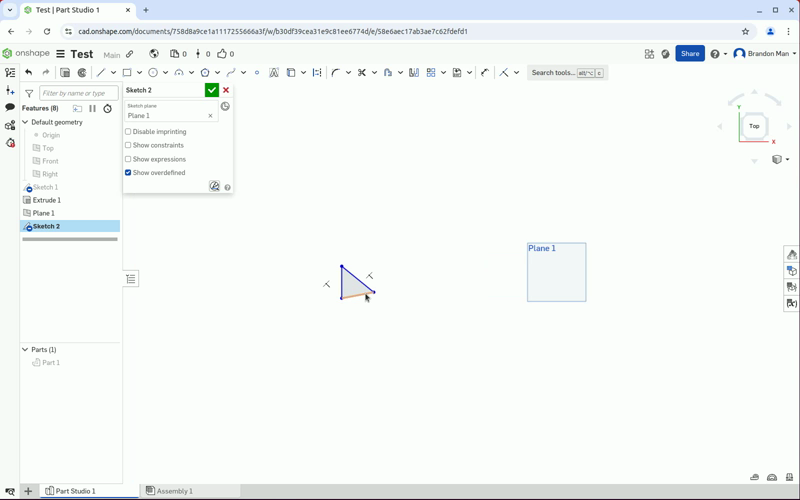
scroll(6)
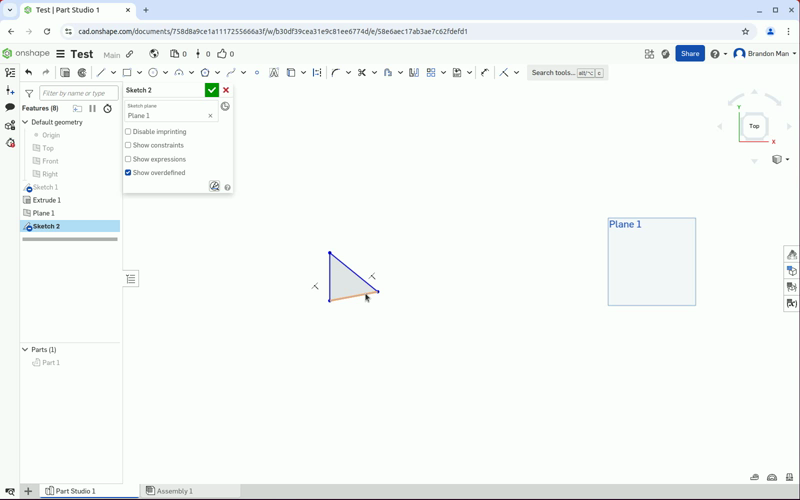
scroll(6)
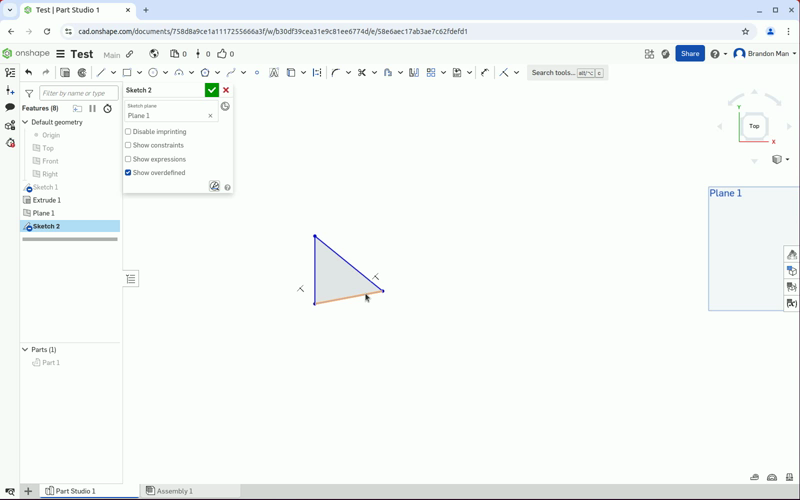
scroll(6)
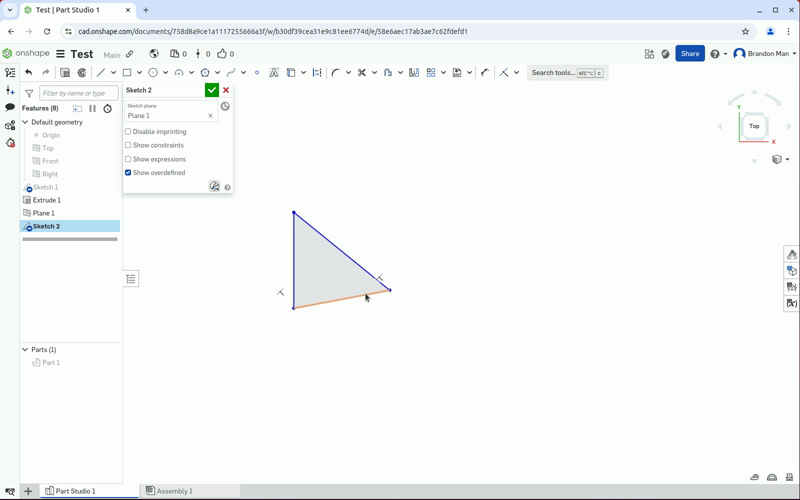
scroll(6)
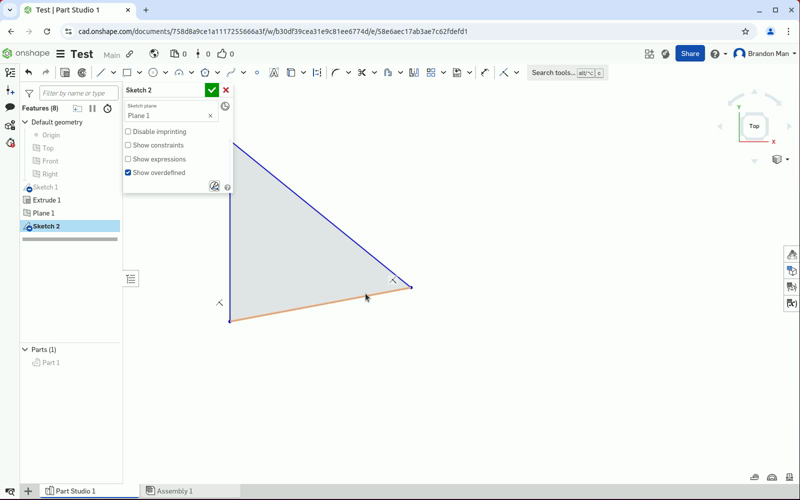
click(365, 293)
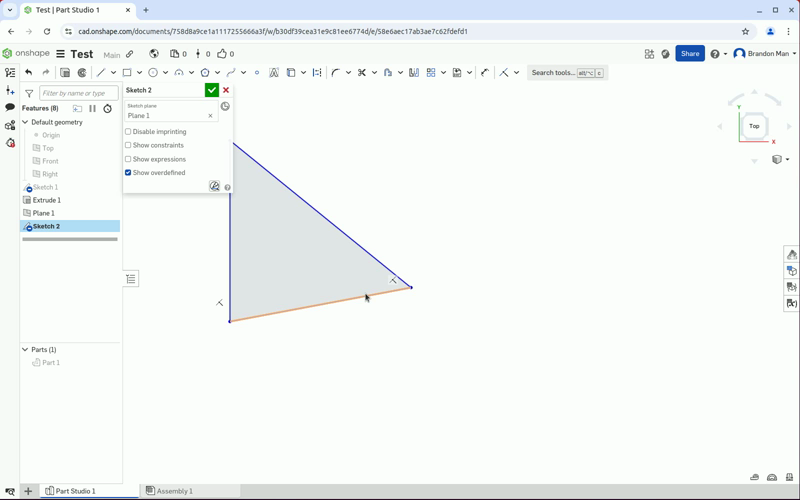
scroll(-6)
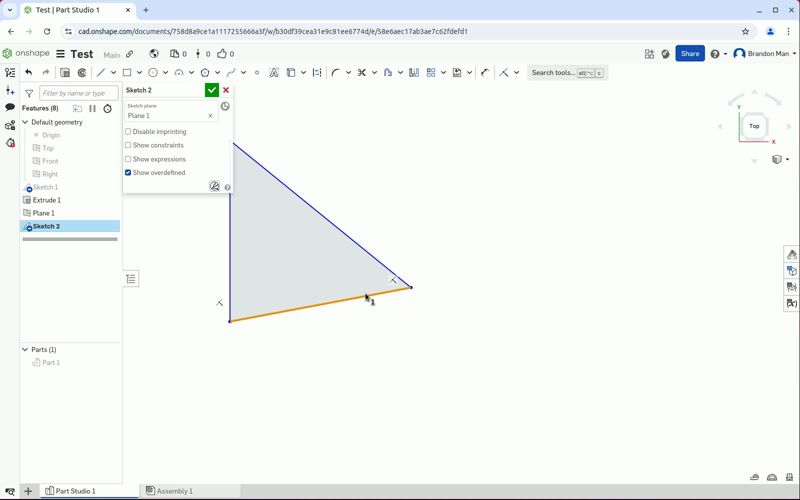
scroll(-6)
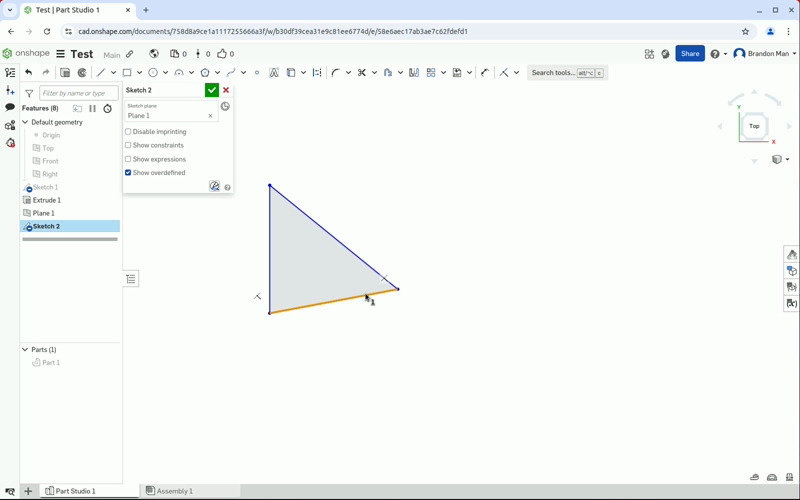
scroll(-6)
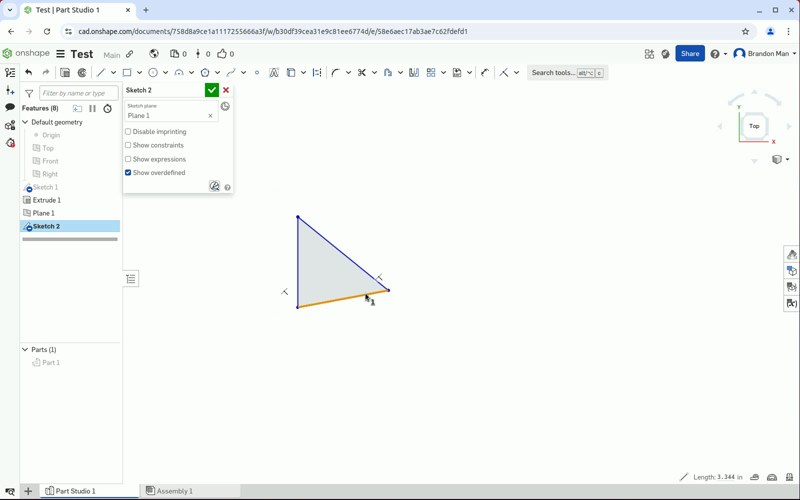
scroll(-6)
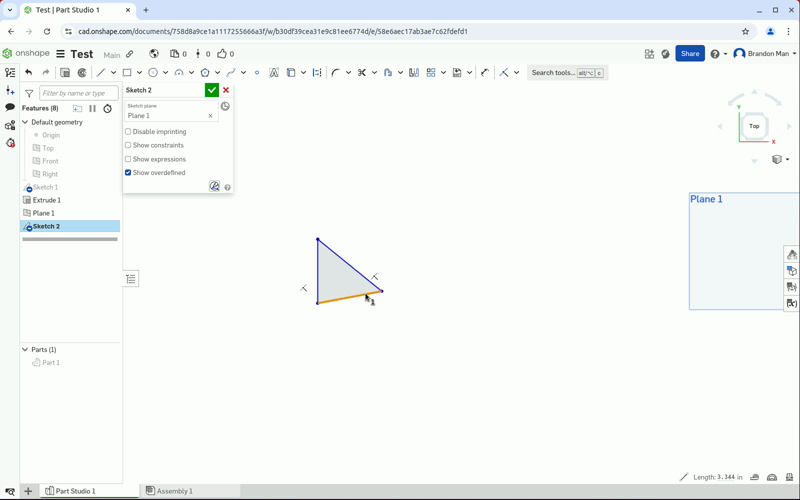
scroll(-6)
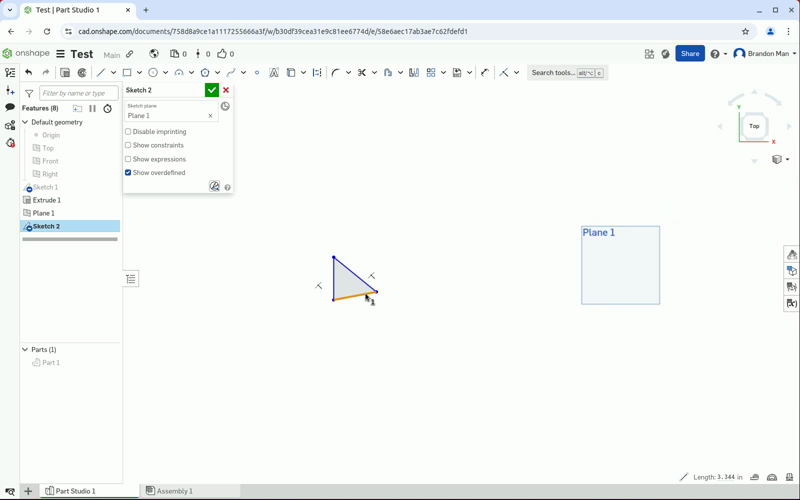
scroll(-6)
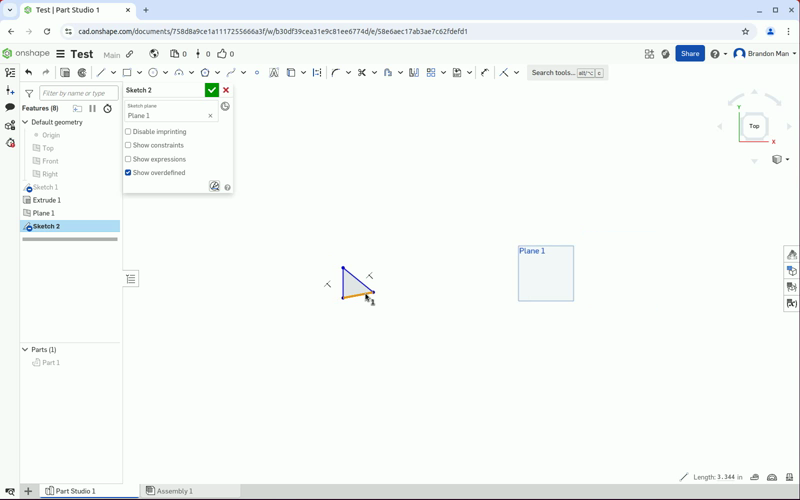
scroll(-6)
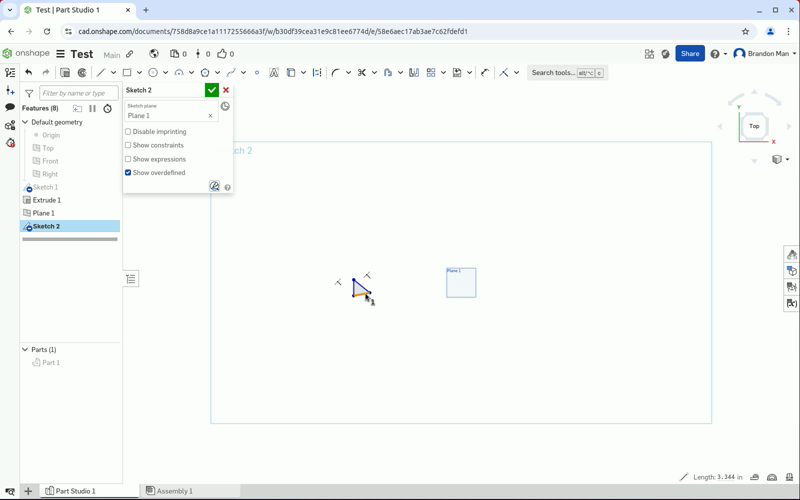
mouse_move(73, 352)
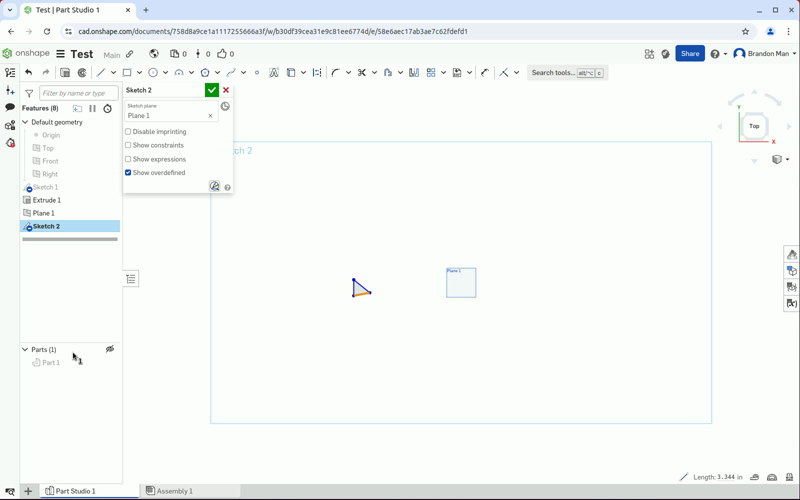
key(shift+y)
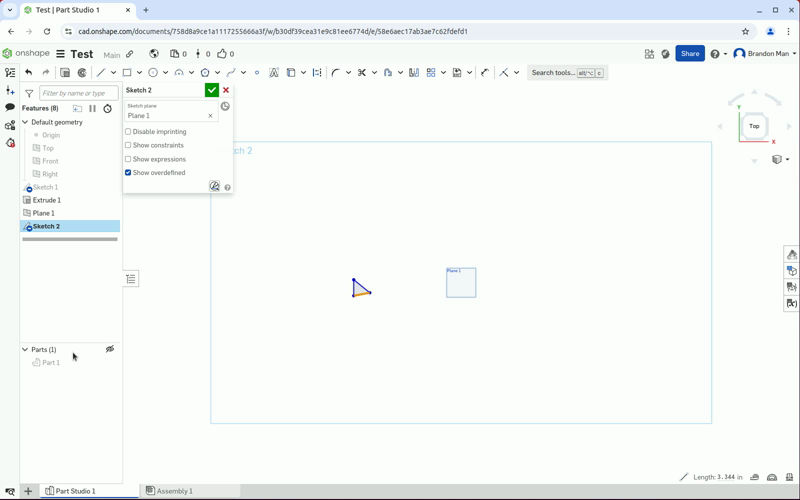
key(shift+e)
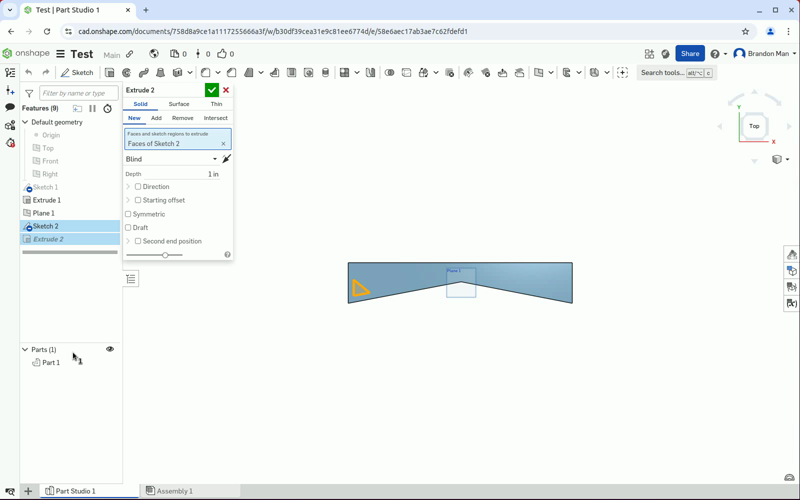
mouse_move(143, 106)
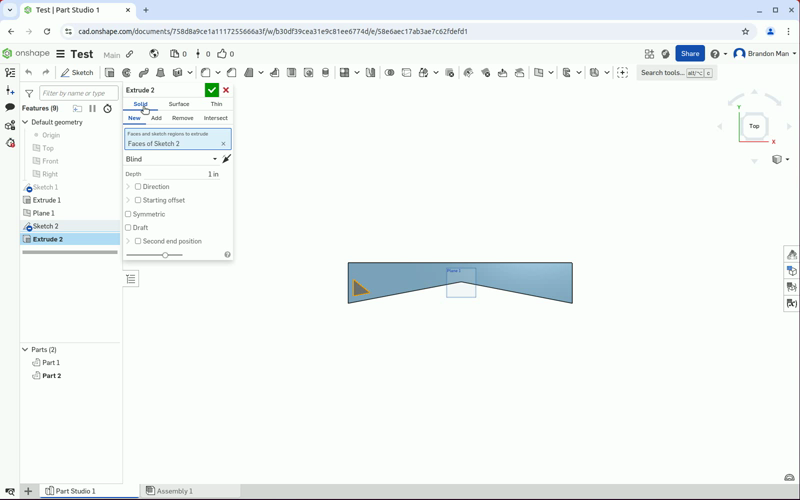
click(143, 106)
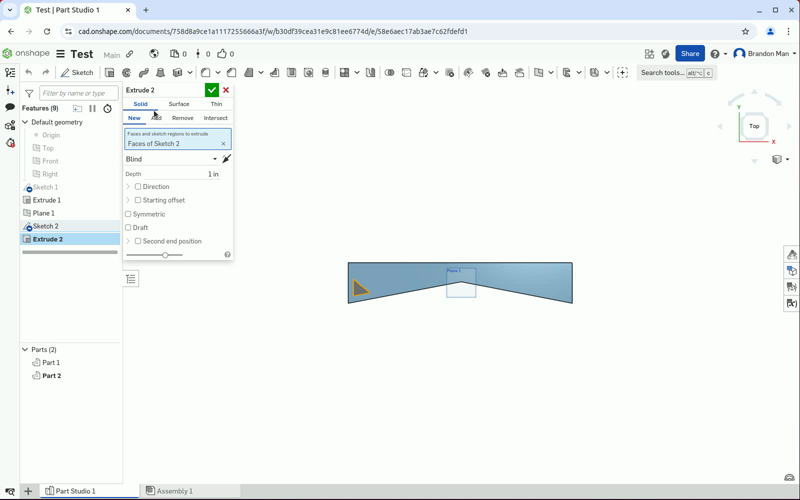
mouse_move(186, 120)
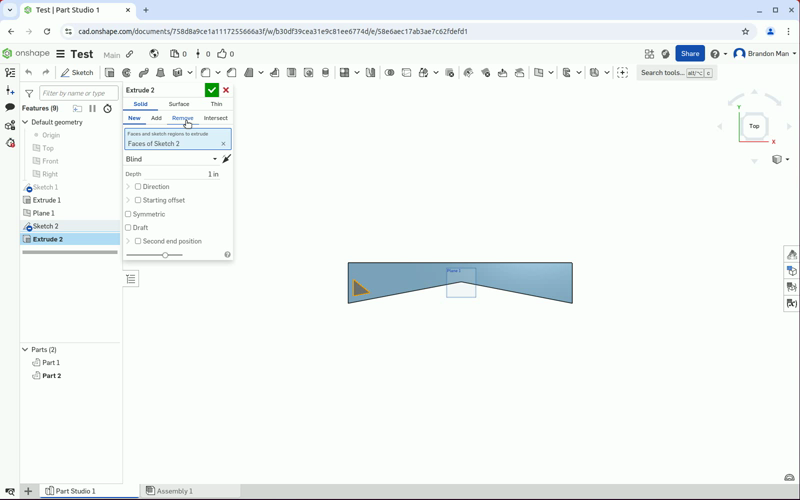
click(186, 120)
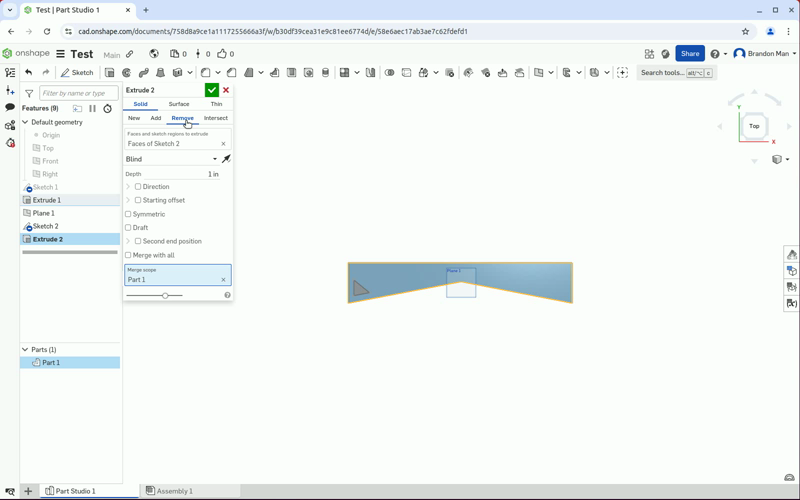
key(tab, 4)
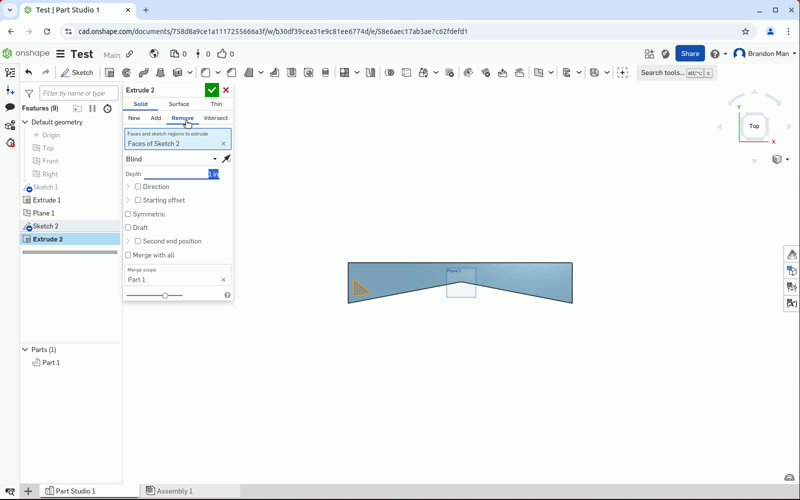
text(2.166)
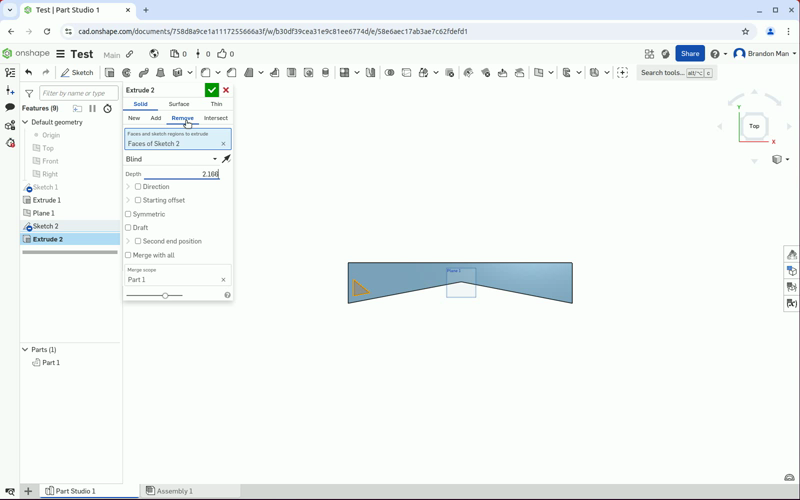
key(tab, 6)
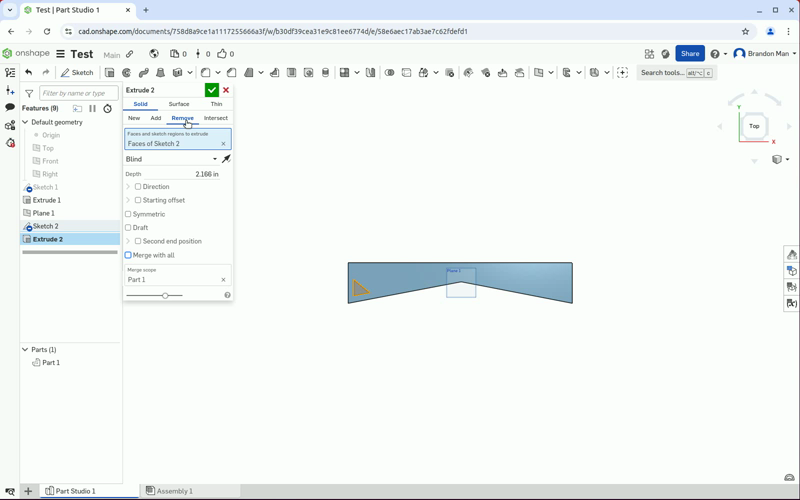
key(space)
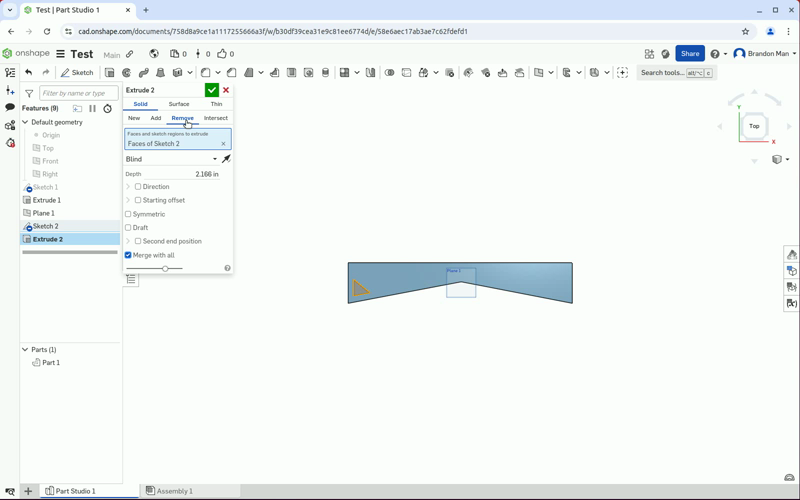
key(enter)
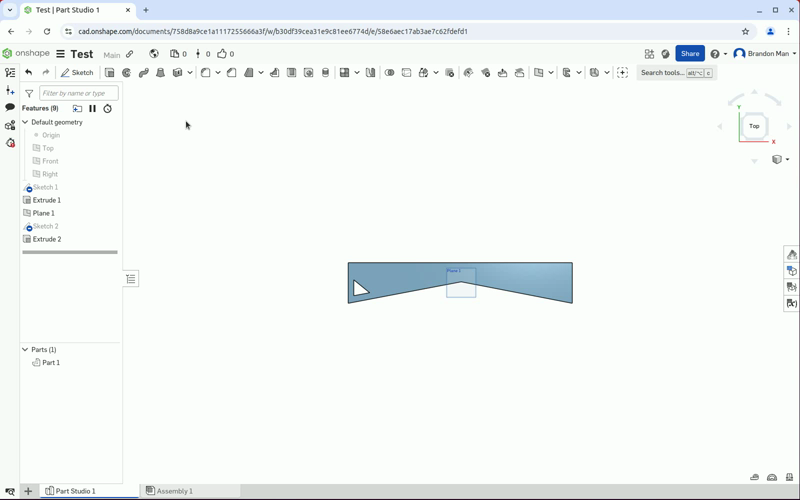
key(shift+h)
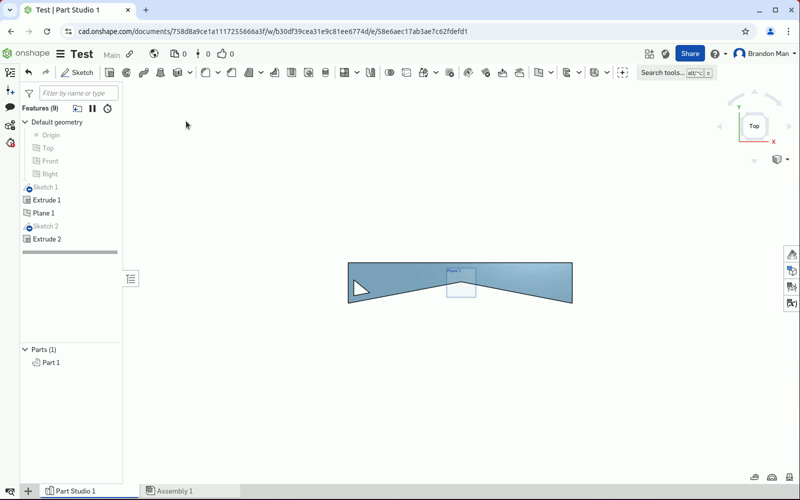
key(shift+h)
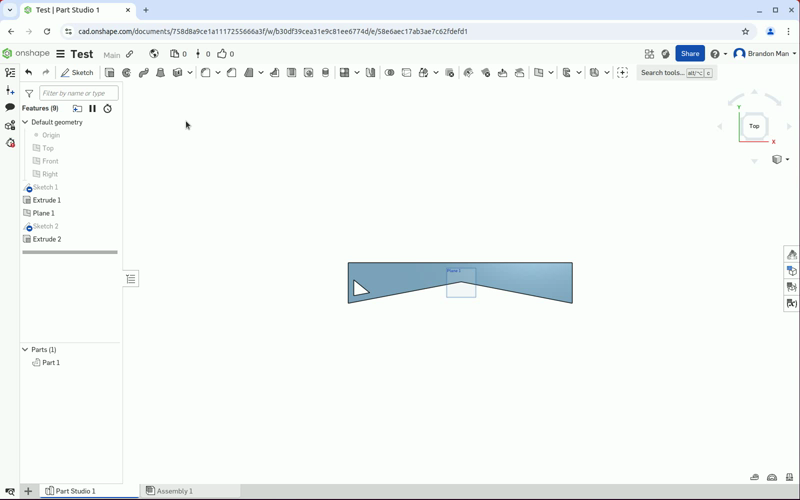
mouse_move(73, 189)
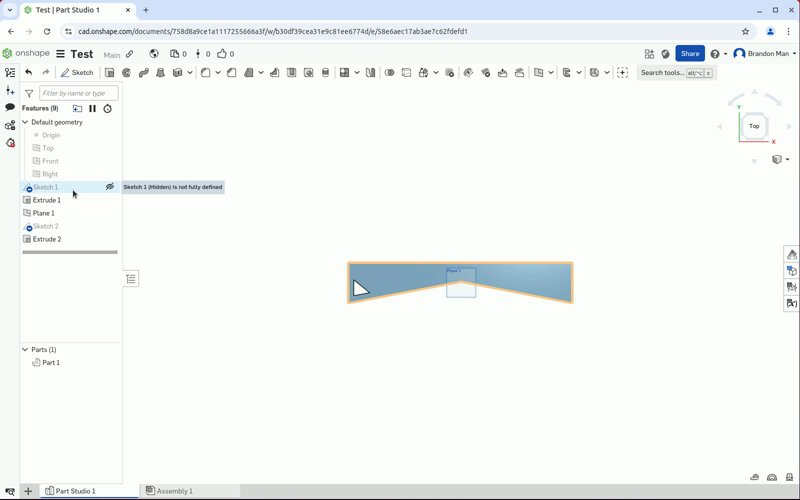
click(73, 189)
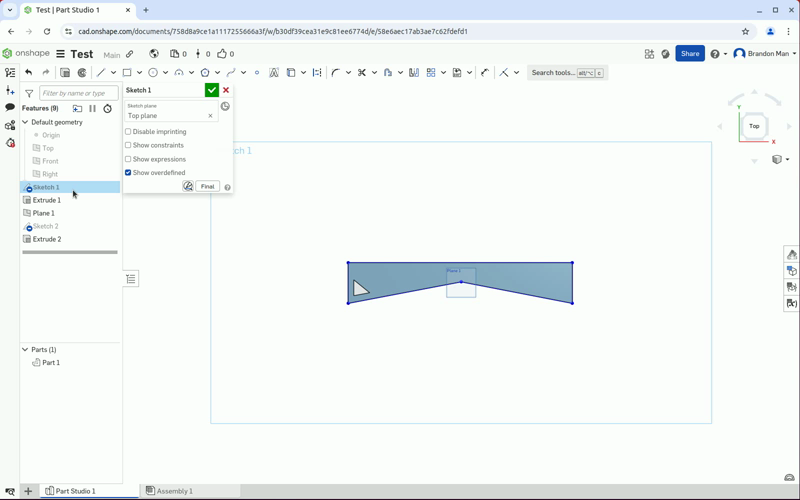
mouse_move(229, 92)
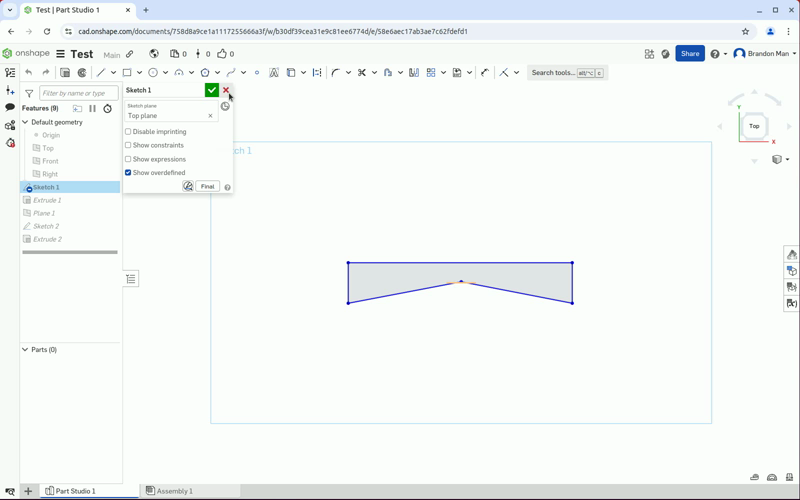
click(229, 92)
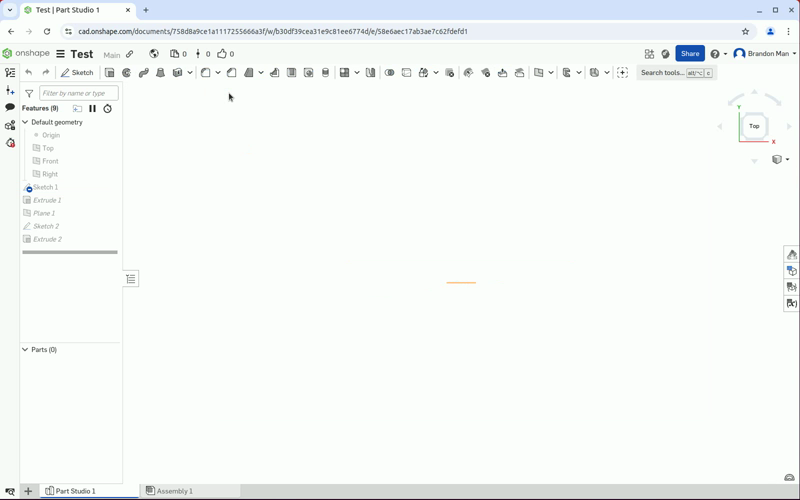
key(shift+s)
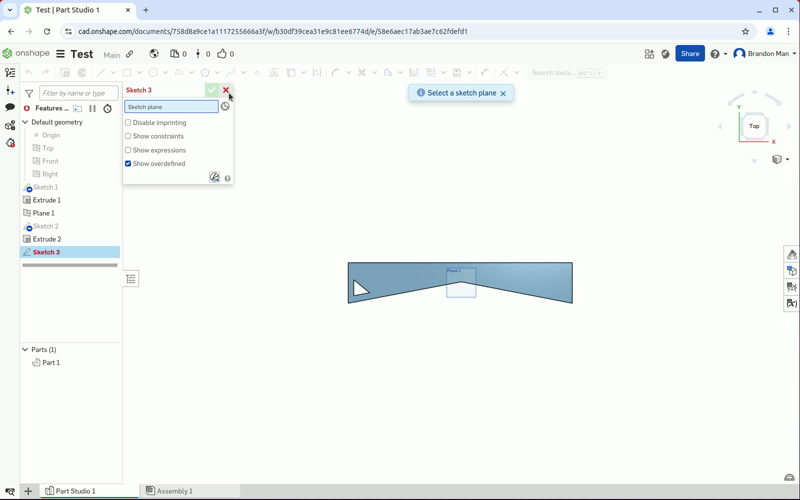
mouse_move(73, 215)
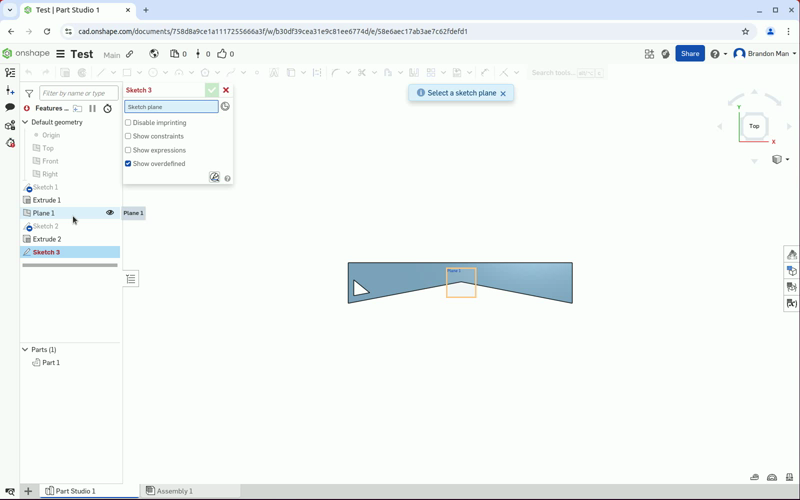
click(73, 215)
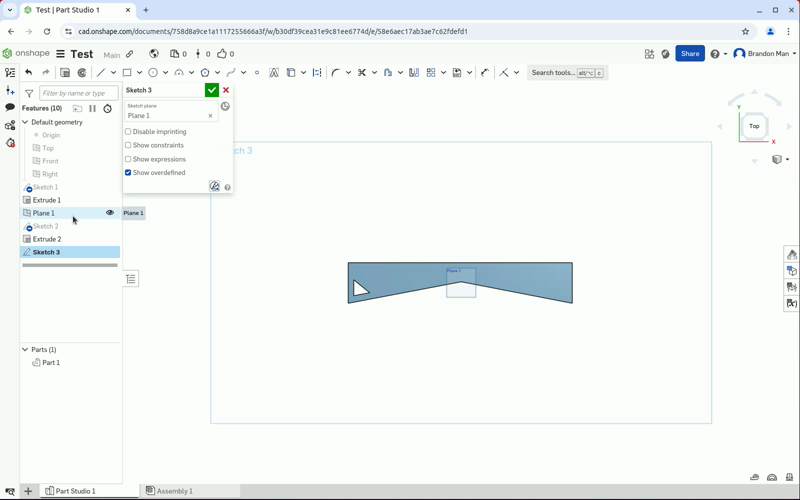
mouse_move(73, 352)
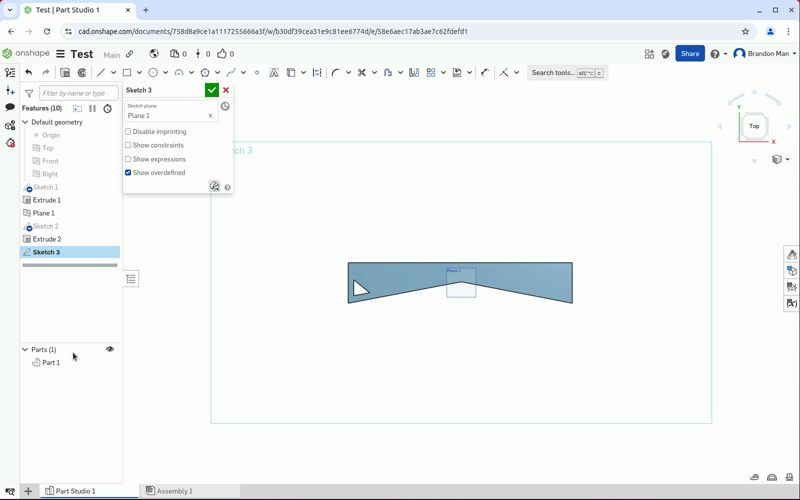
key(y)
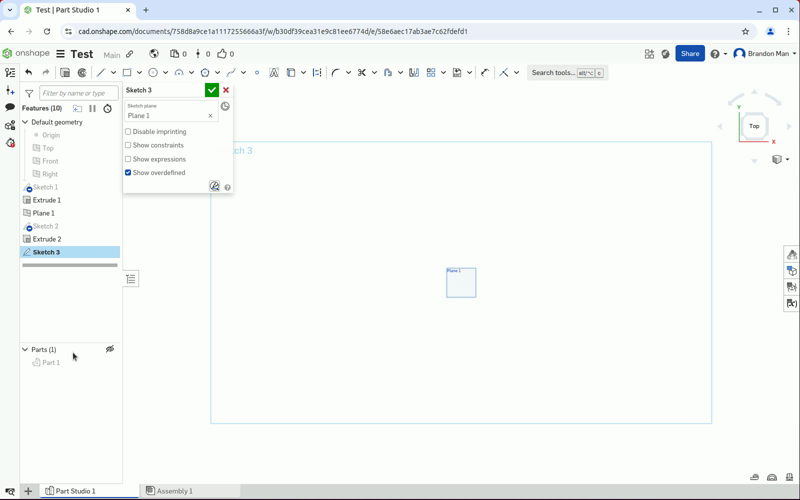
key(l)
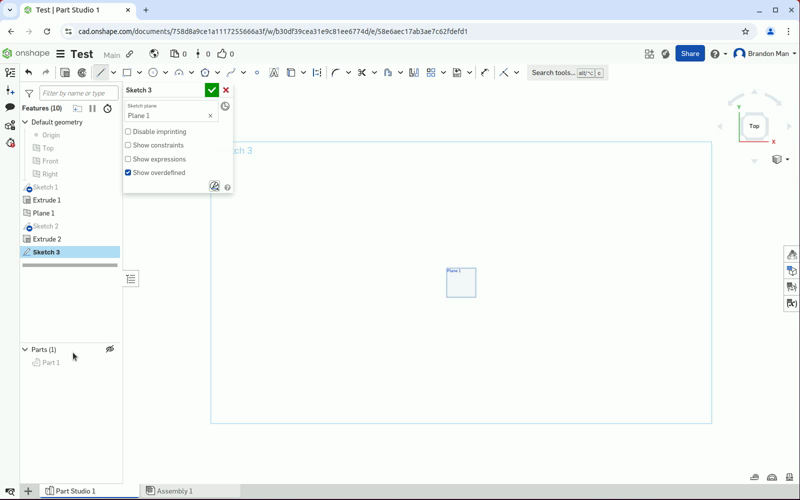
key_down(shift)
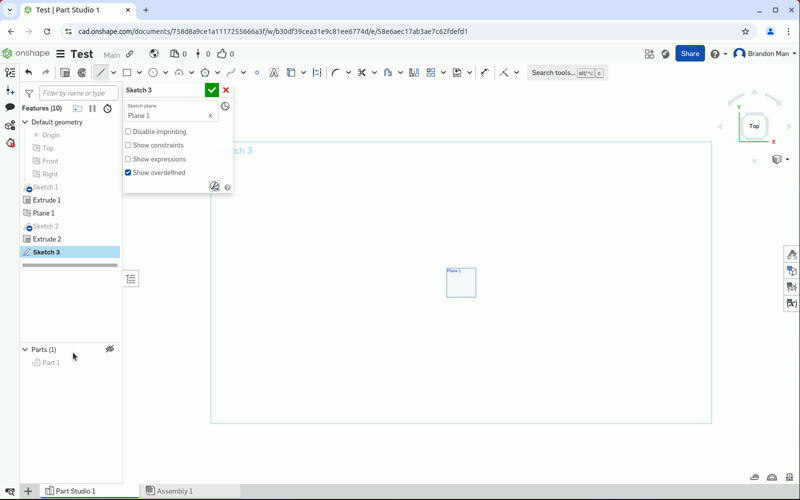
mouse_move(353, 272)
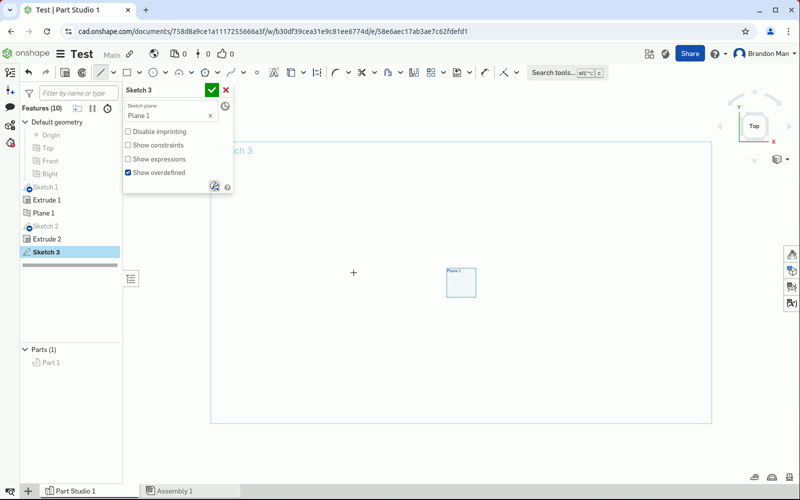
click(353, 272)
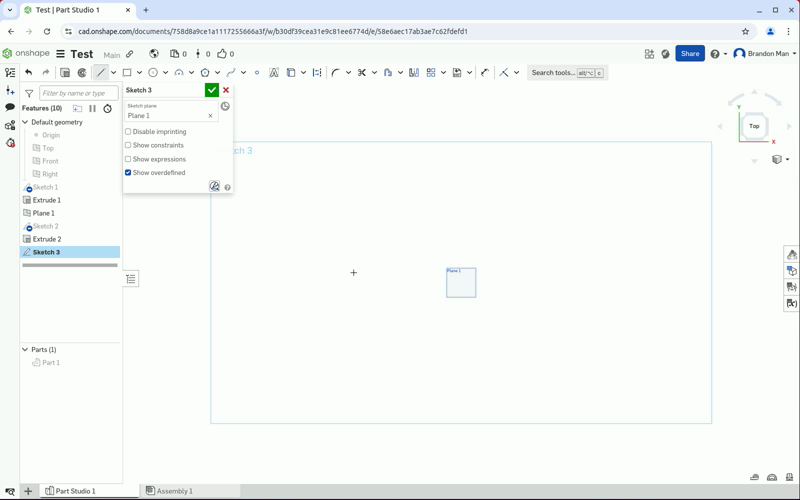
key_up(shift)
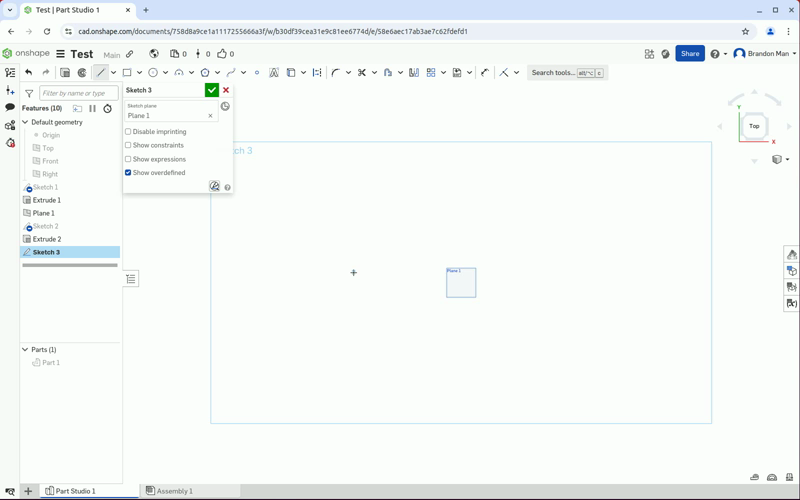
key_down(shift)
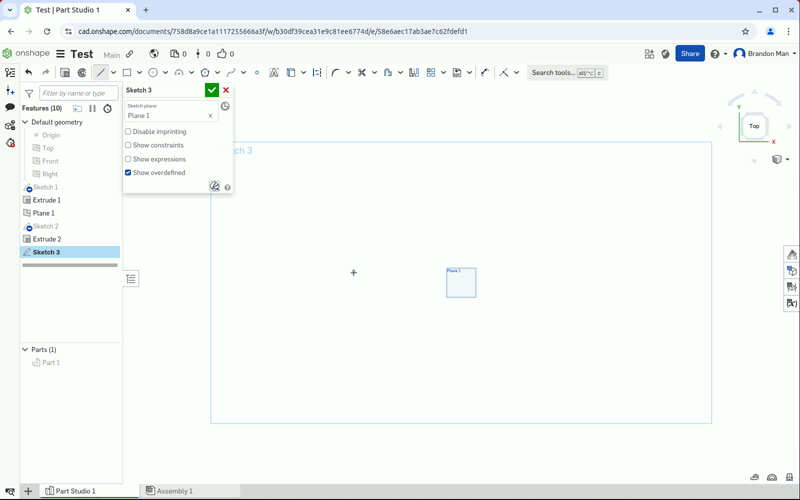
mouse_move(383, 272)
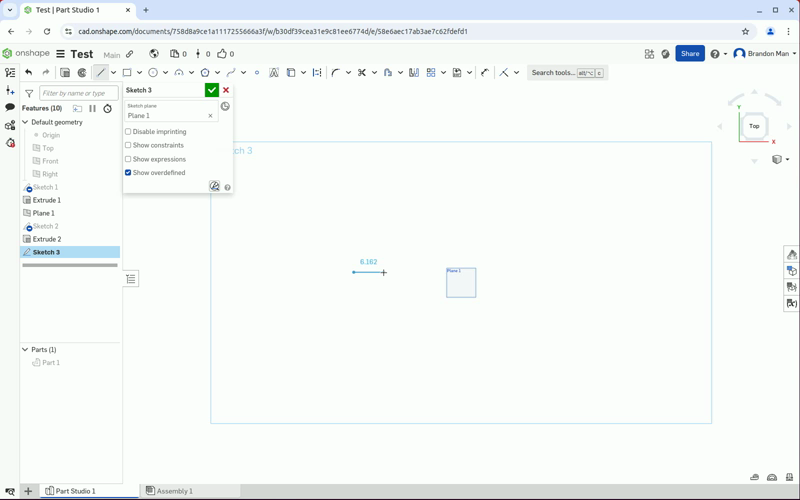
mouse_move(378, 293)
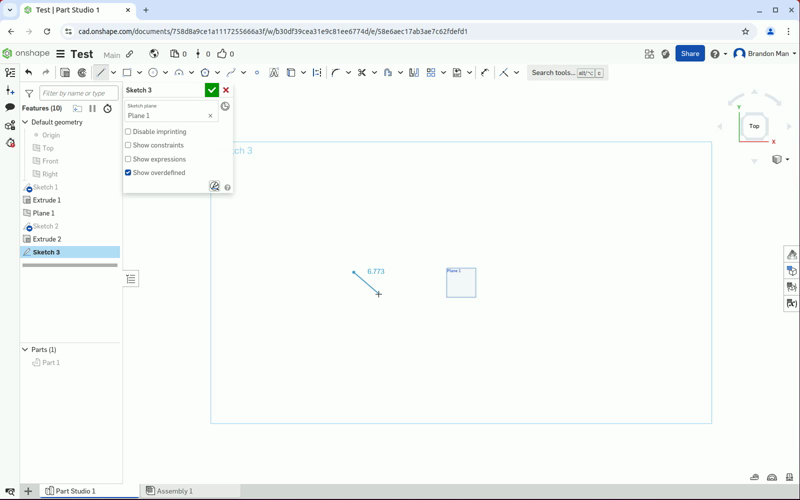
click(378, 293)
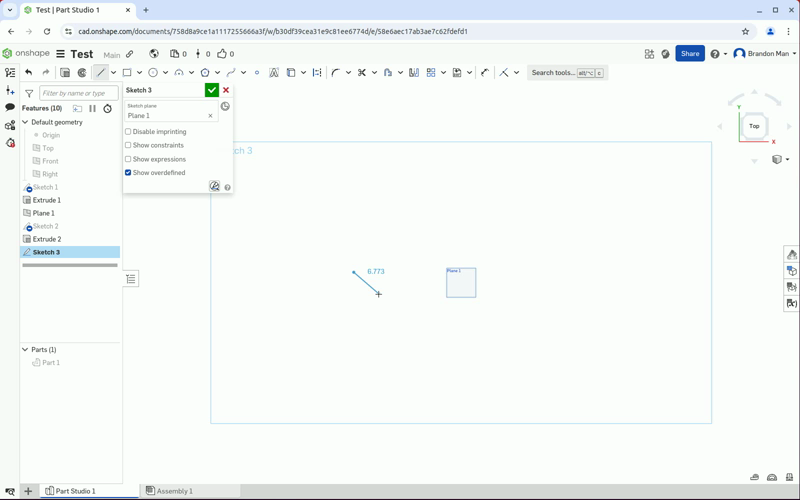
key_up(shift)
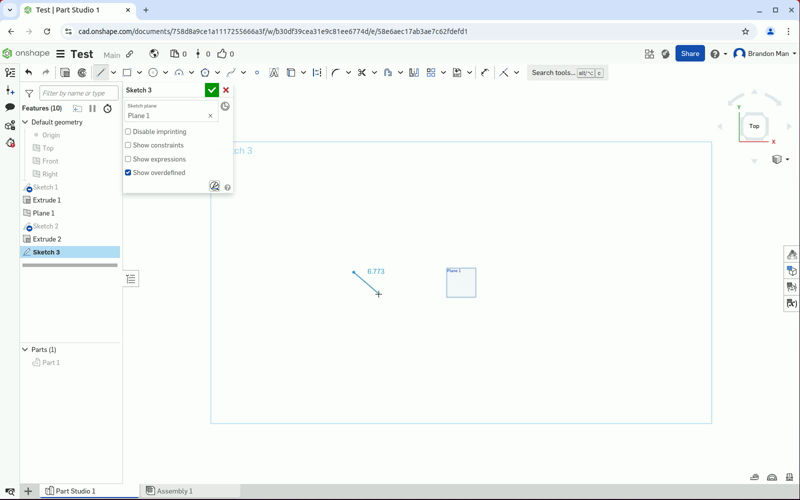
key_down(shift)
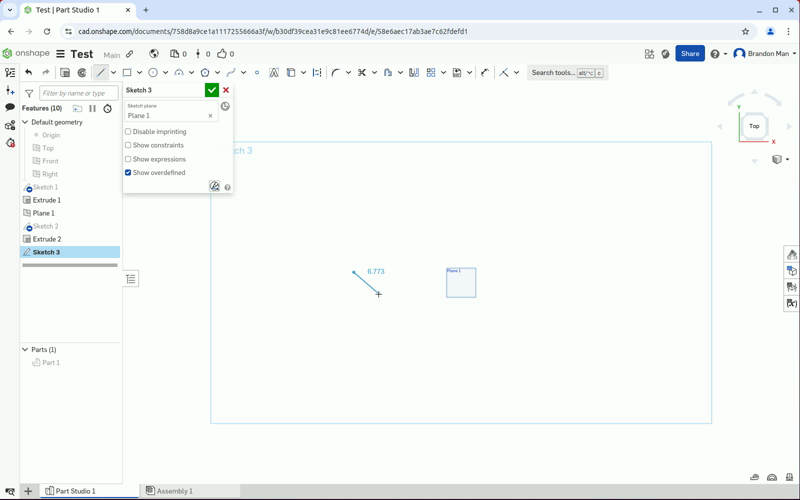
mouse_move(408, 293)
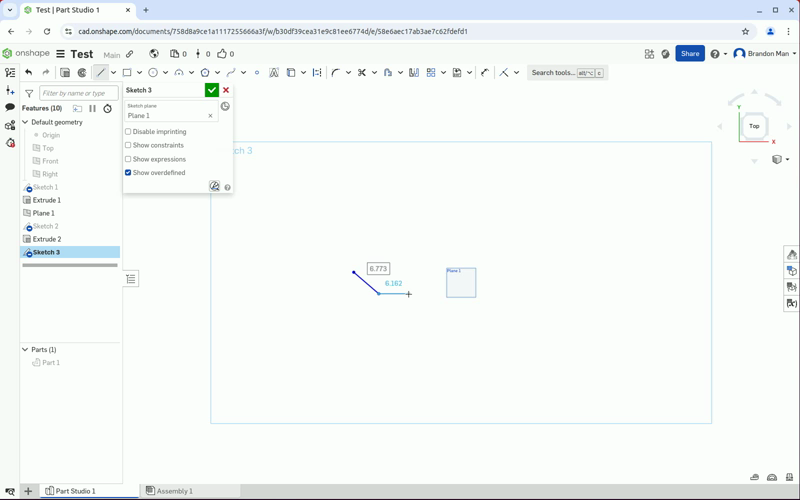
mouse_move(378, 270)
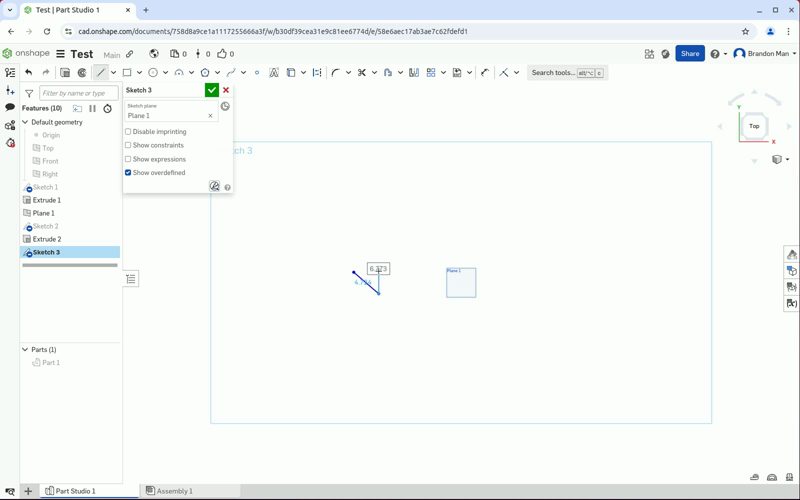
click(378, 270)
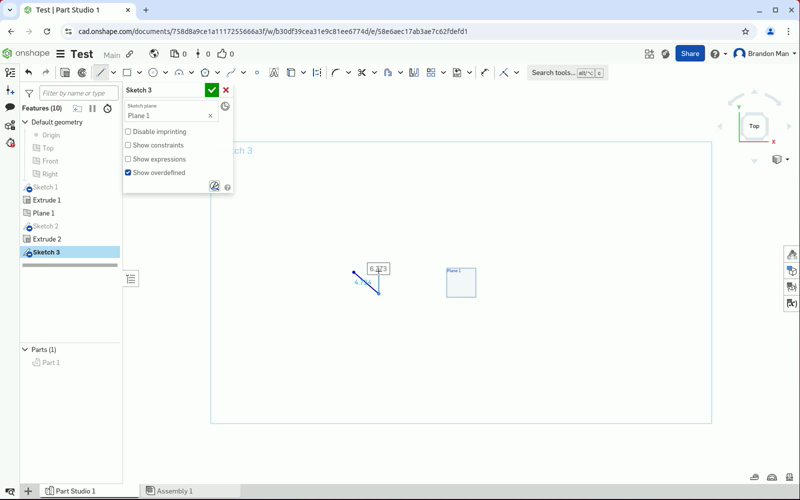
key_up(shift)
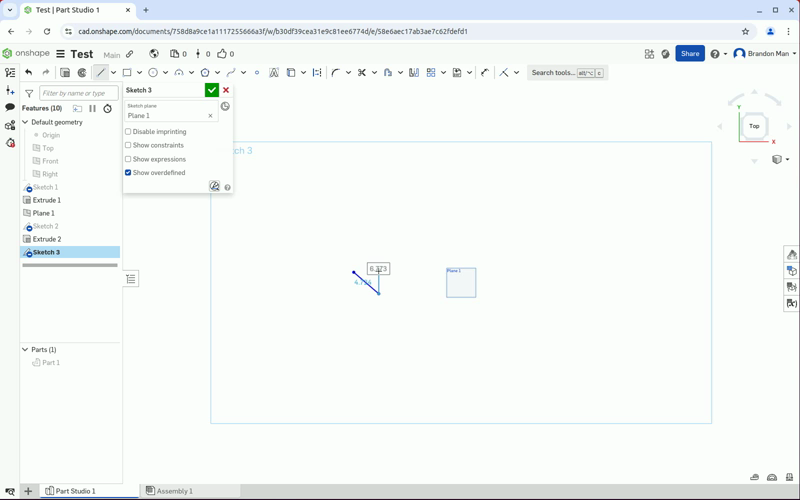
mouse_move(408, 270)
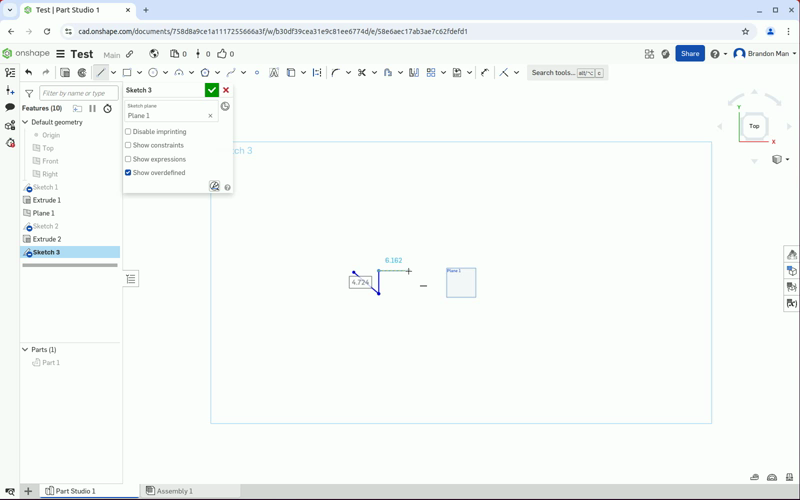
key_down(shift)
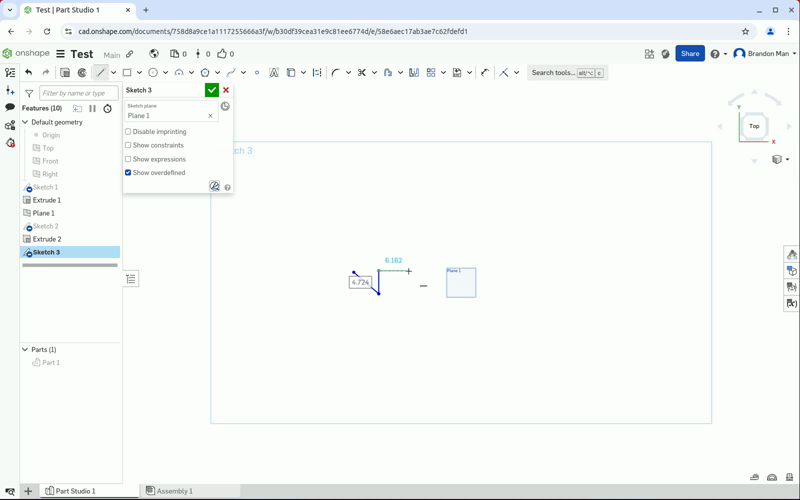
mouse_move(353, 272)
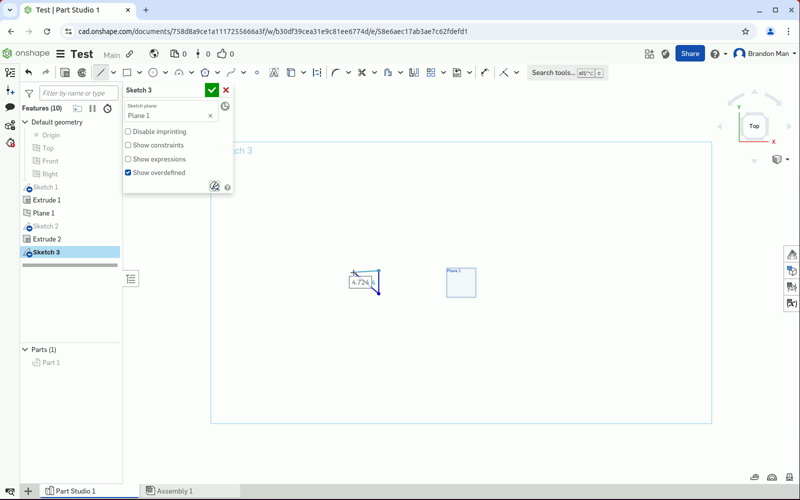
key_up(shift)
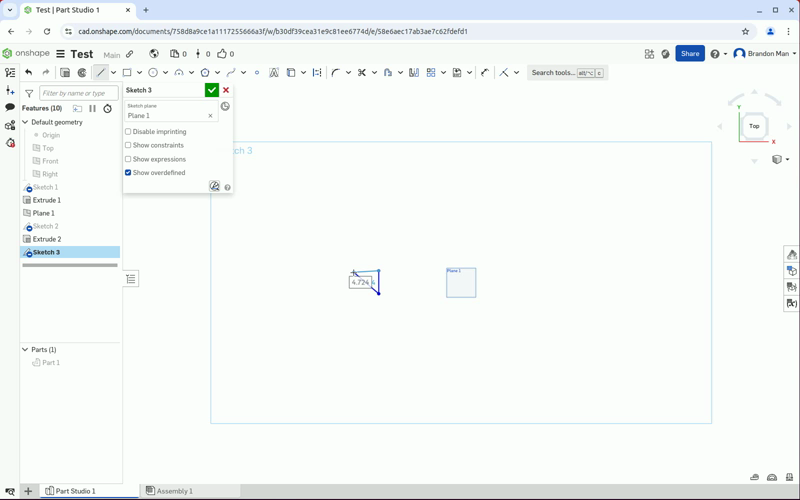
click(353, 272)
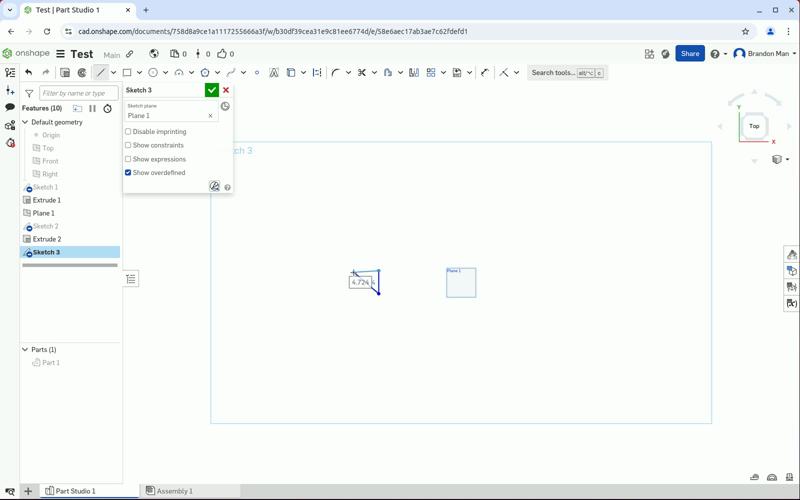
key(esc)
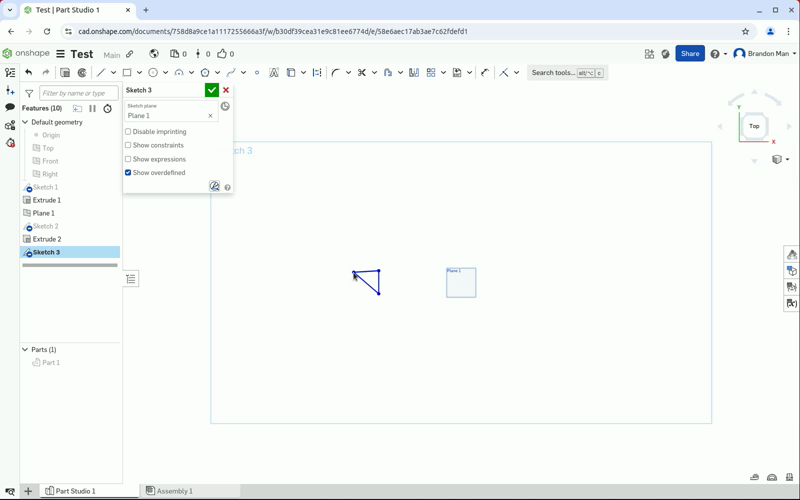
mouse_move(374, 277)
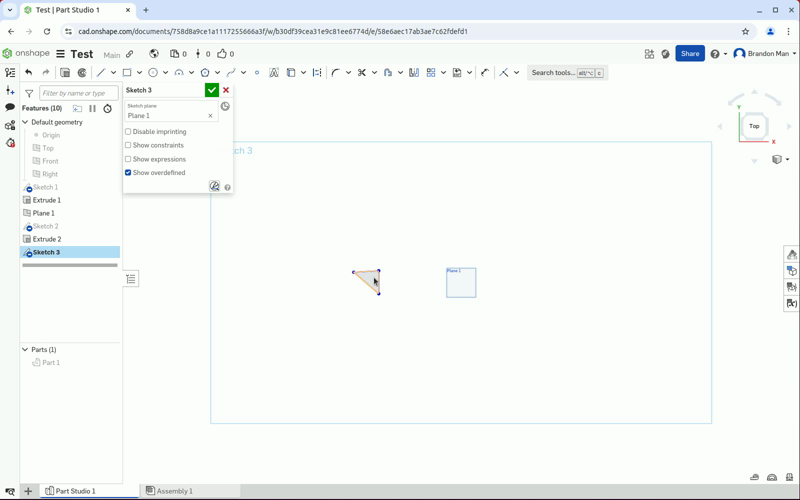
scroll(6)
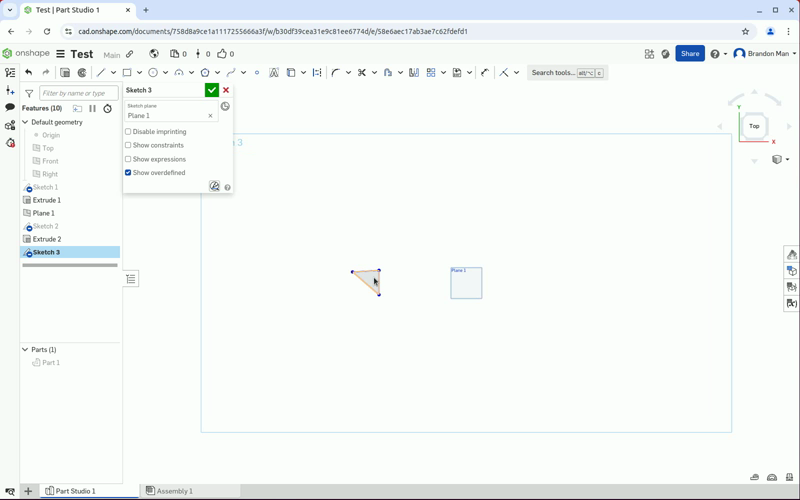
scroll(6)
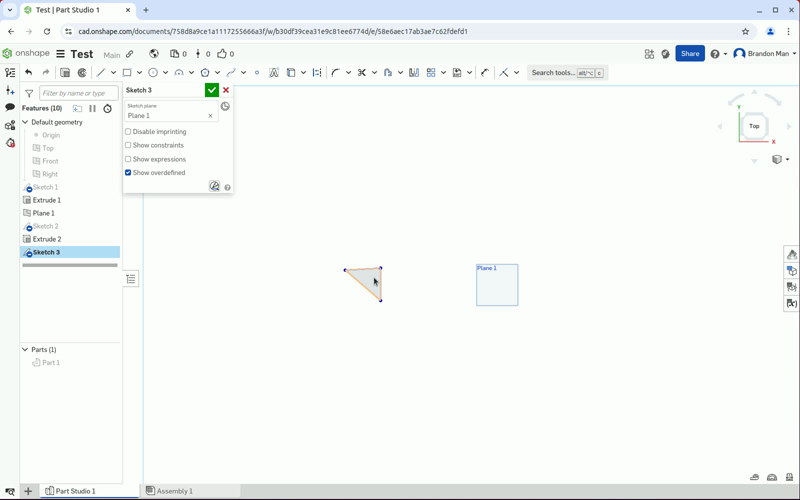
scroll(6)
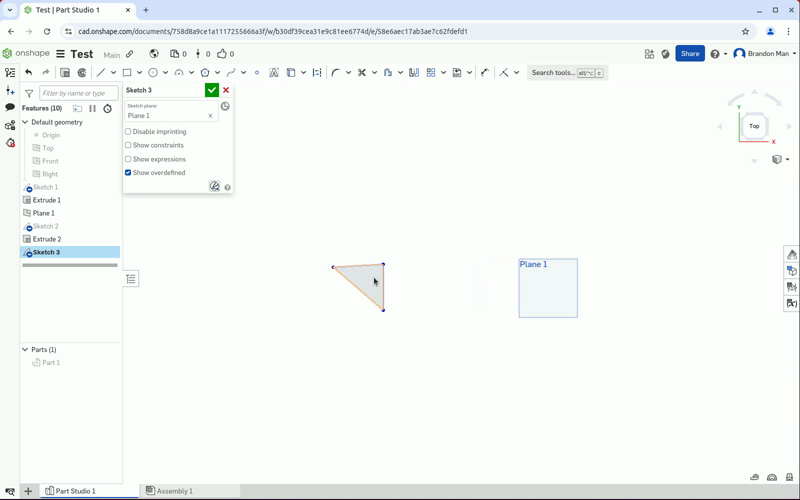
scroll(6)
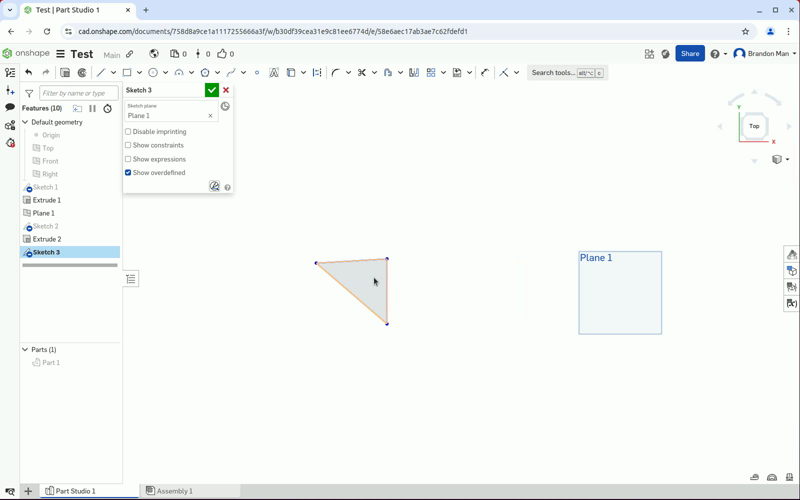
scroll(6)
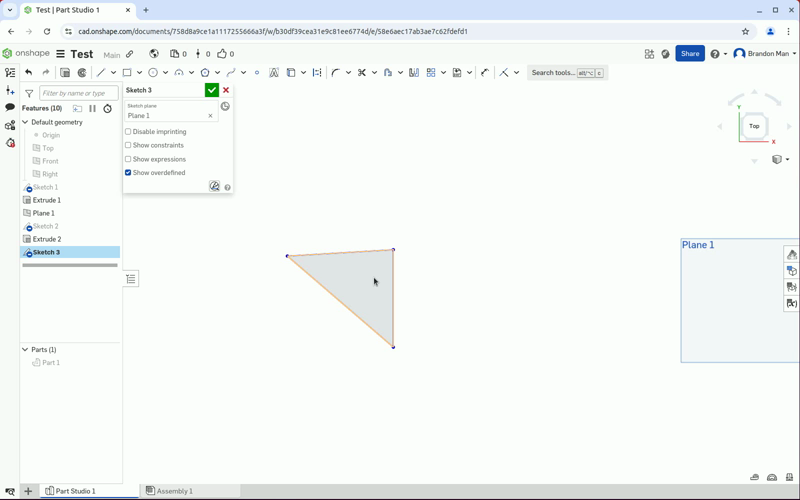
scroll(6)
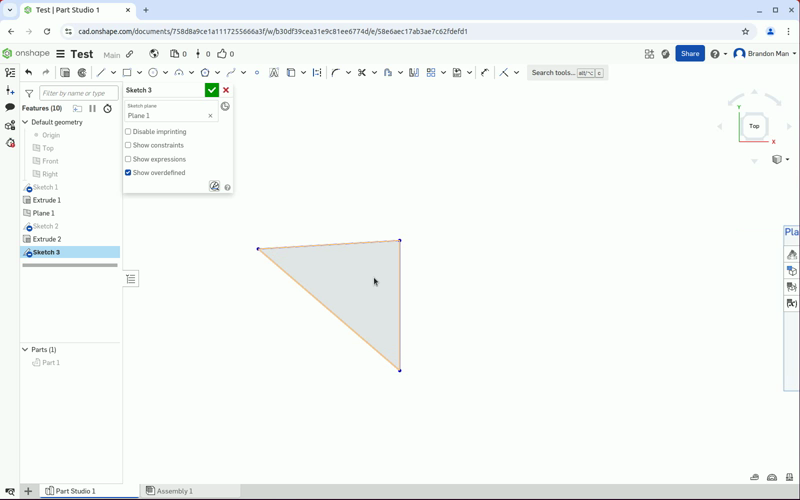
scroll(6)
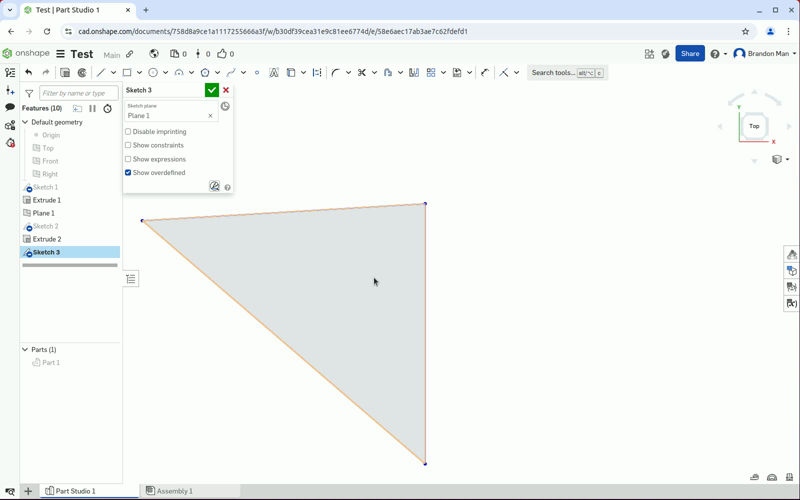
click(374, 277)
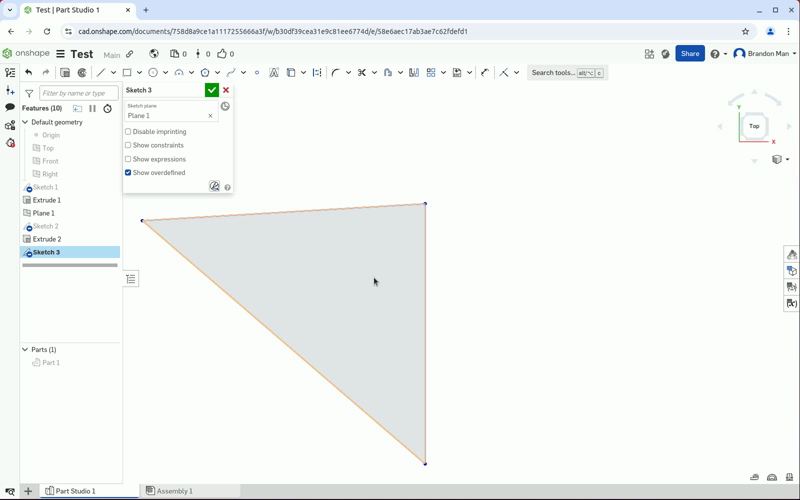
scroll(-6)
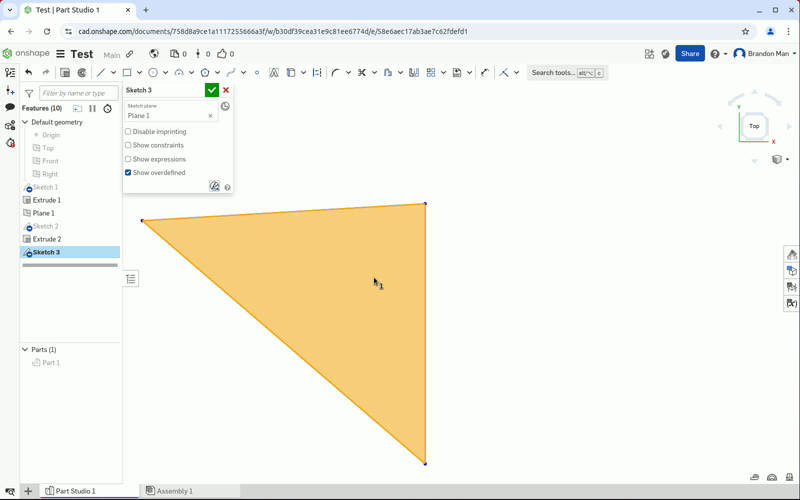
scroll(-6)
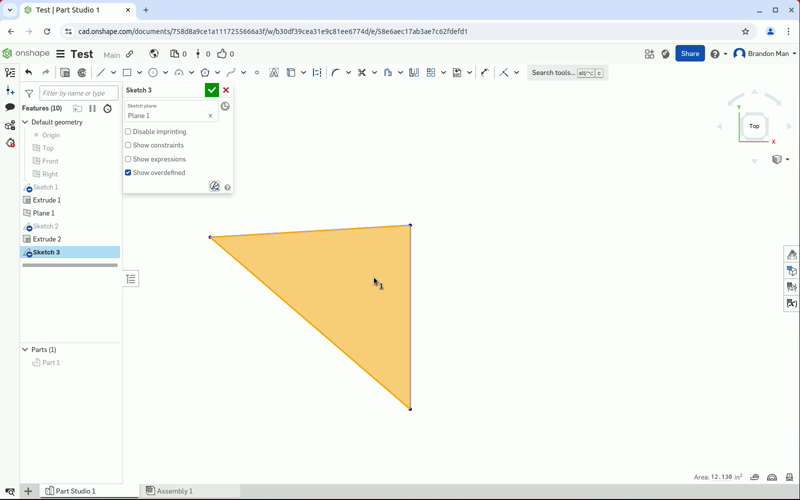
scroll(-6)
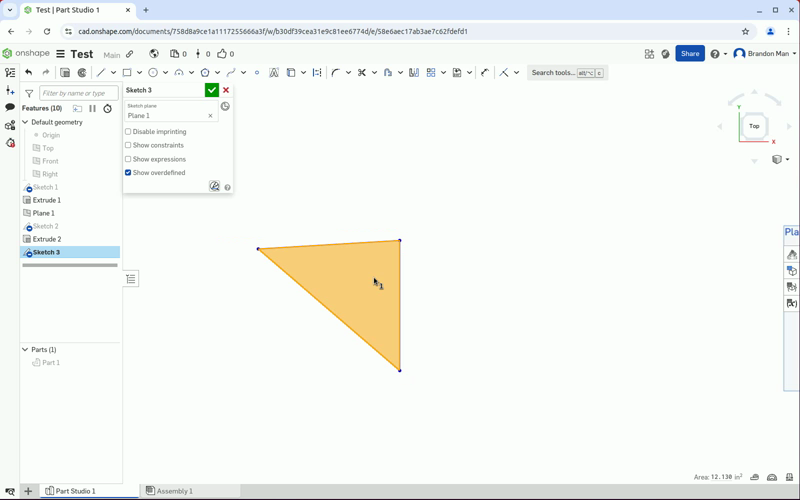
scroll(-6)
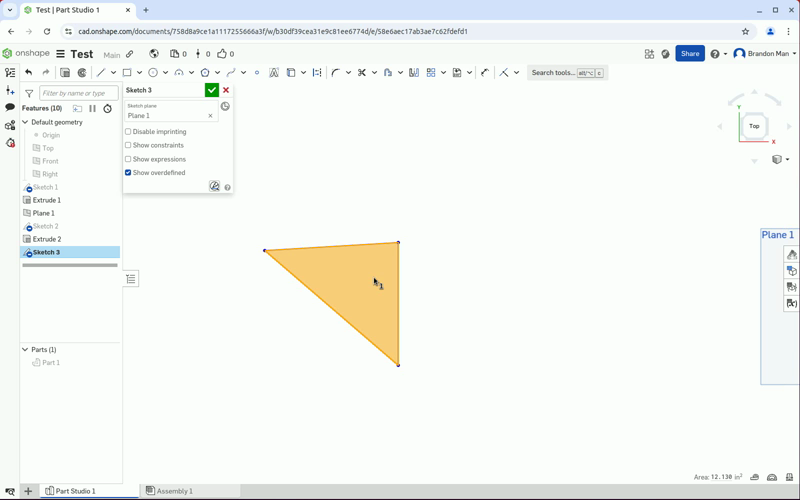
scroll(-6)
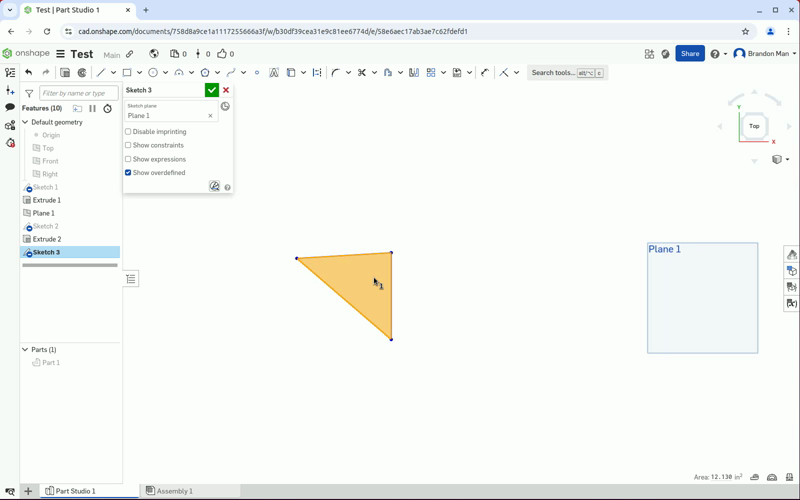
scroll(-6)
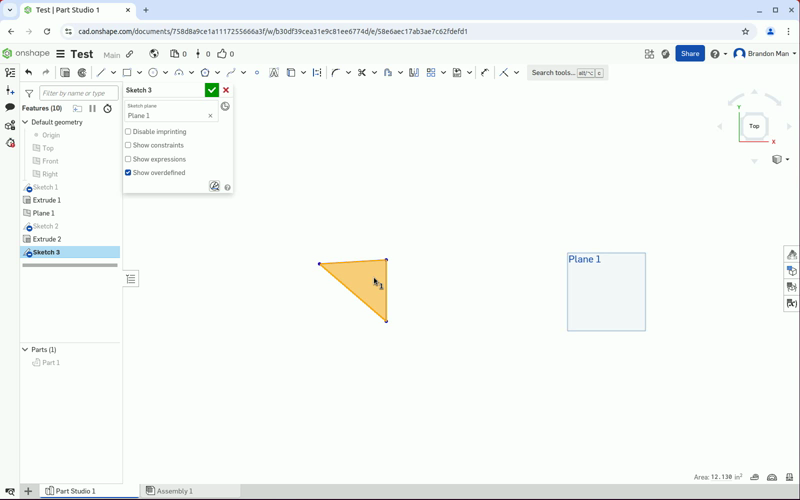
scroll(-6)
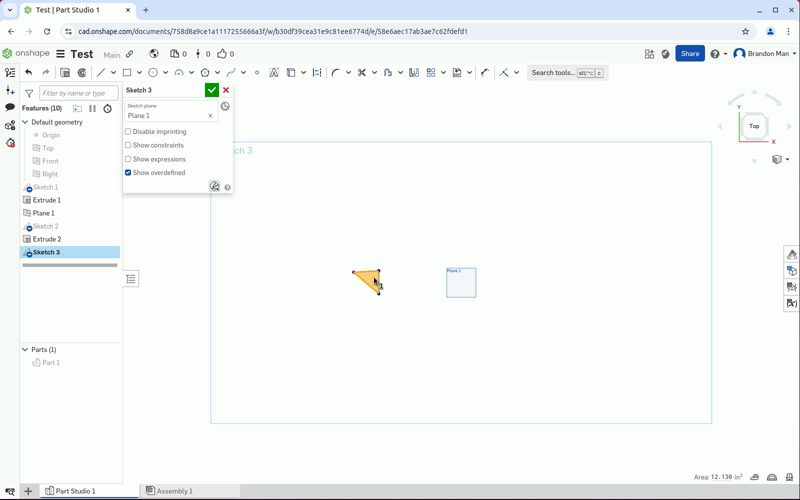
mouse_move(73, 352)
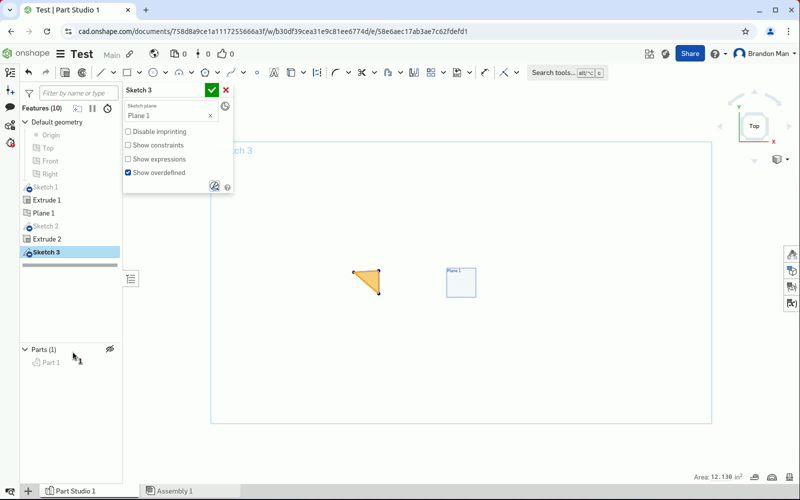
key(shift+y)
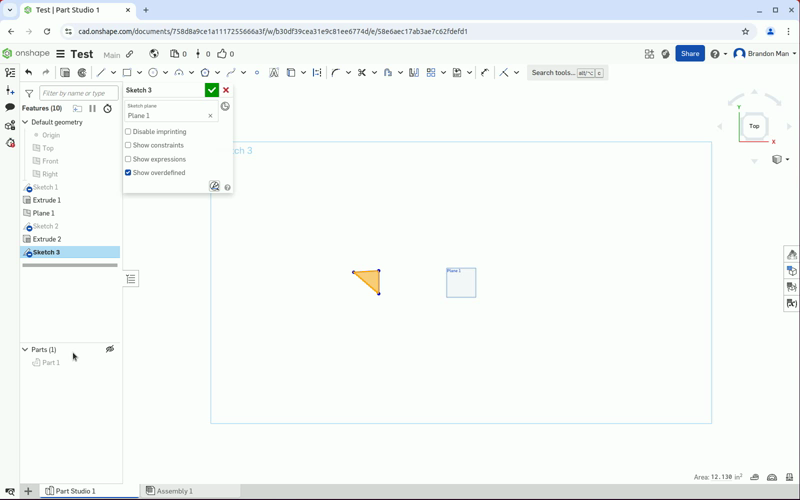
key(shift+e)
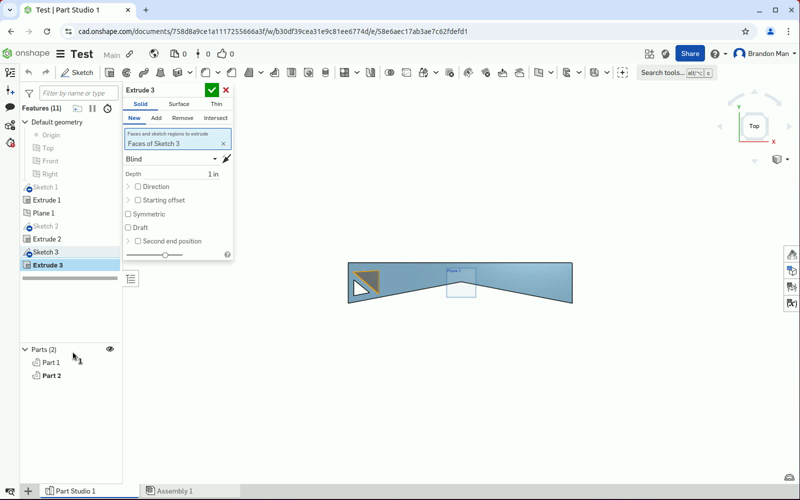
mouse_move(143, 106)
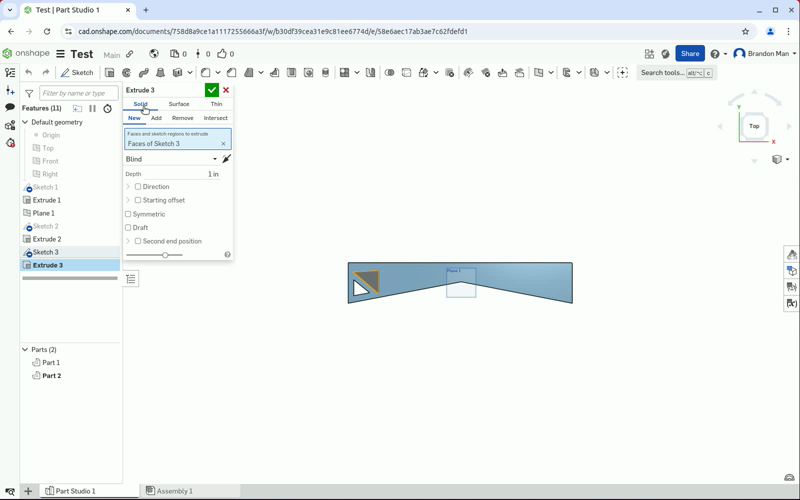
click(143, 106)
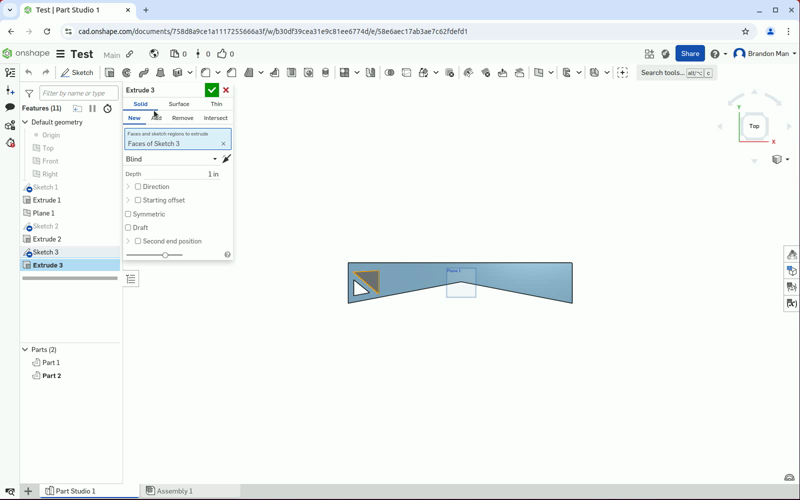
mouse_move(186, 120)
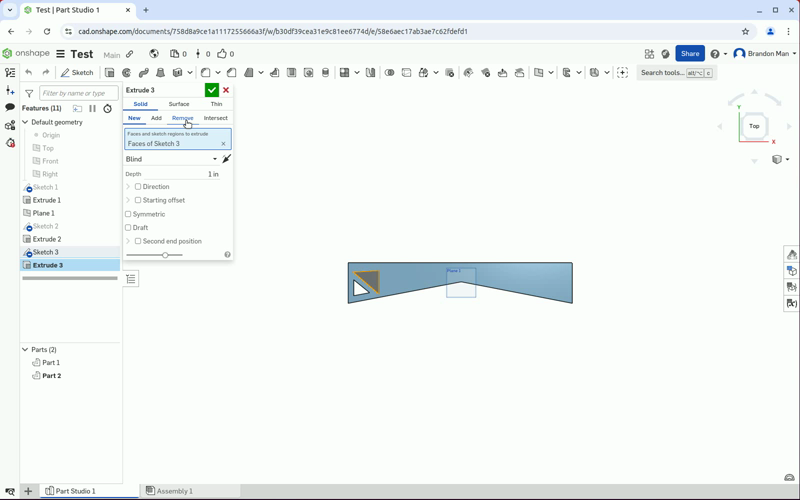
click(186, 120)
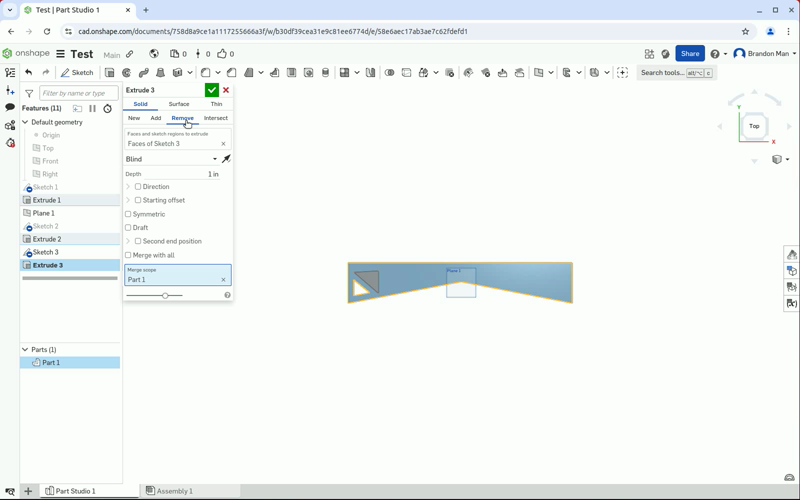
key(tab, 4)
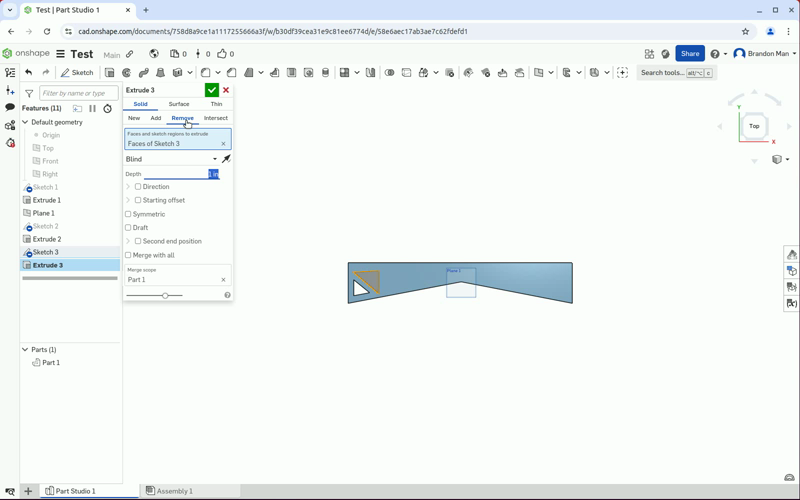
text(2.166)
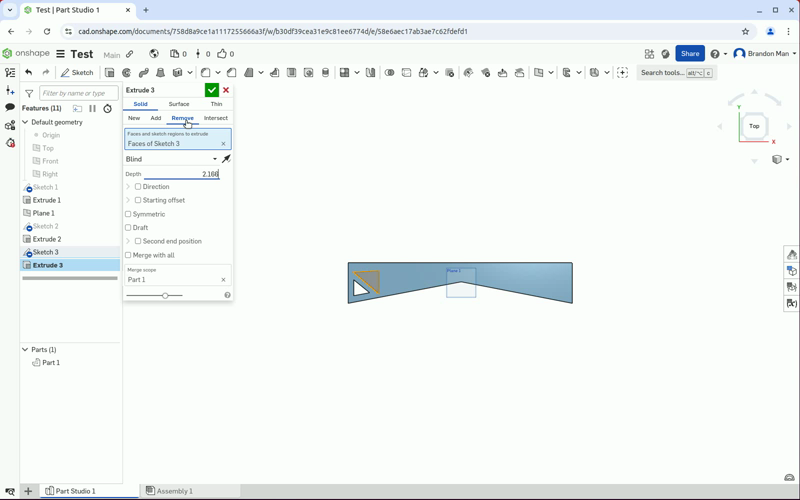
key(tab, 6)
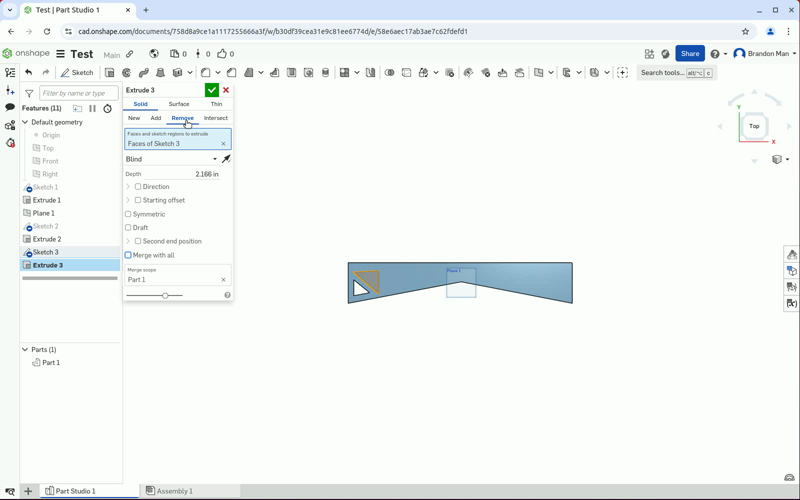
key(space)
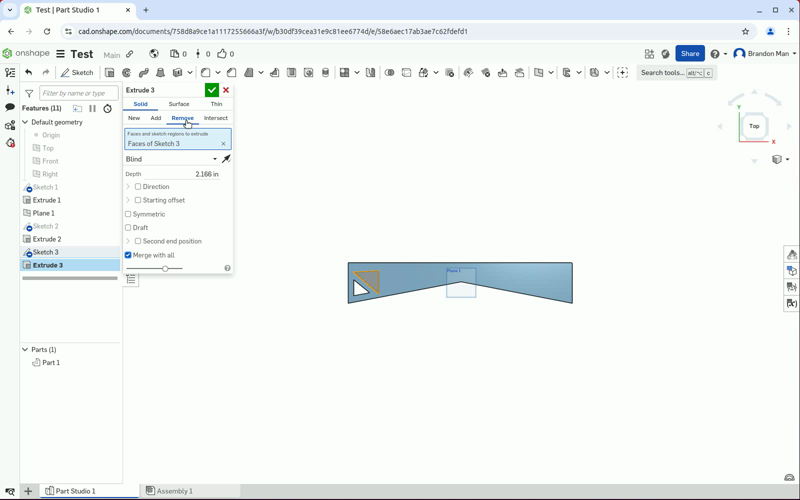
key(enter)
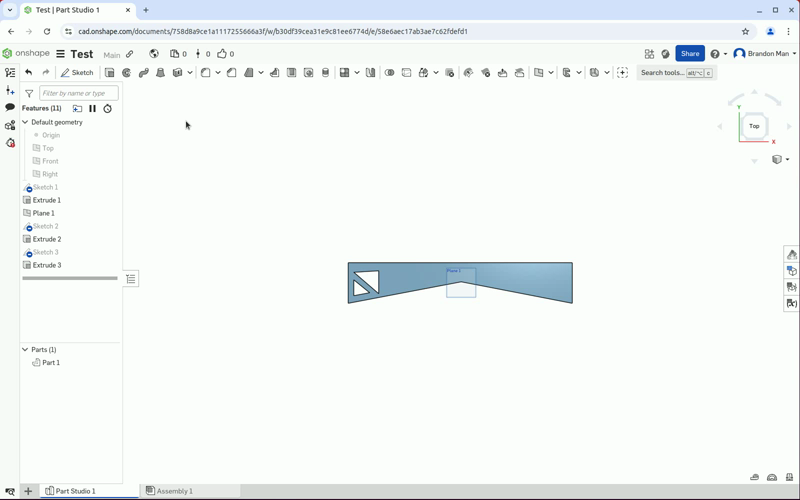
key(shift+h)
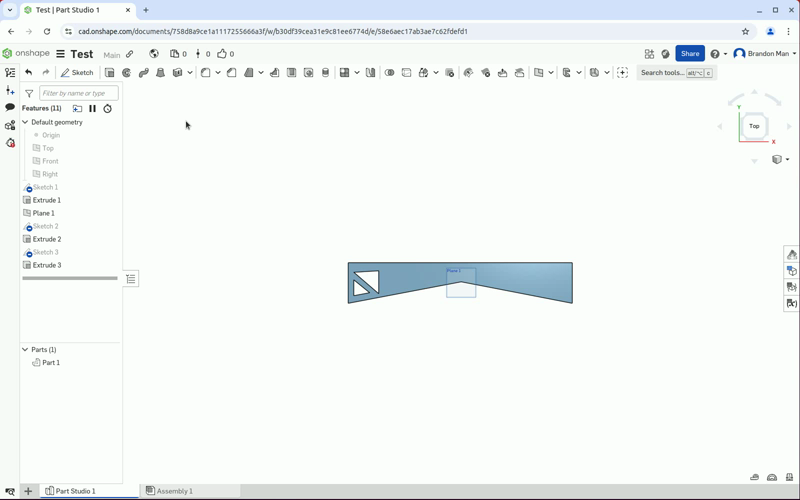
key(shift+h)
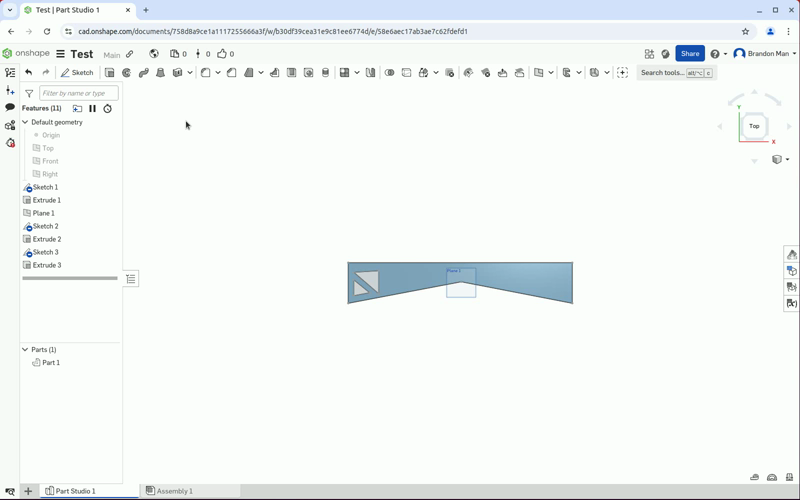
key(shift+7)
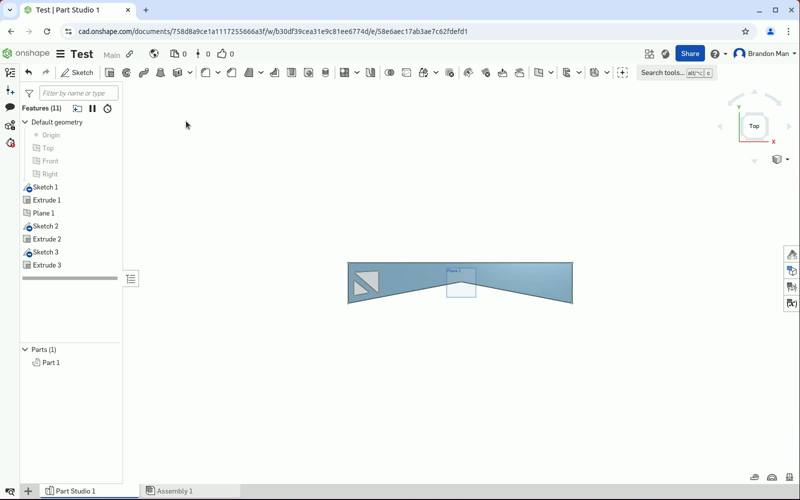
key(up, 3)
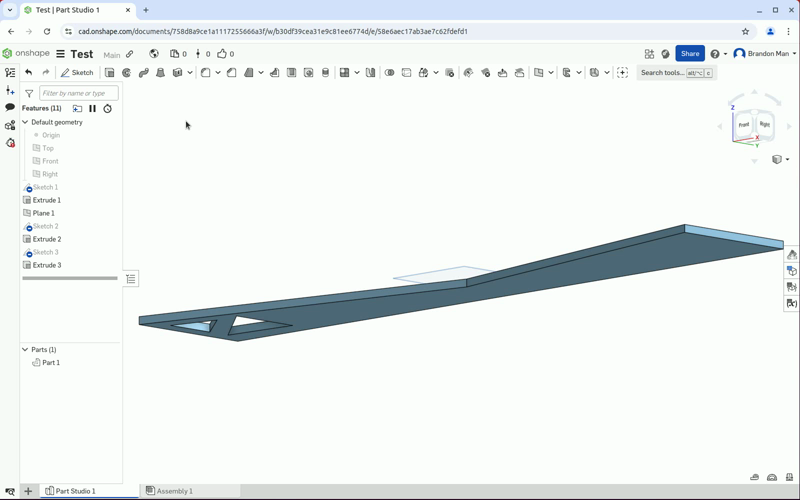
key(left, 3)
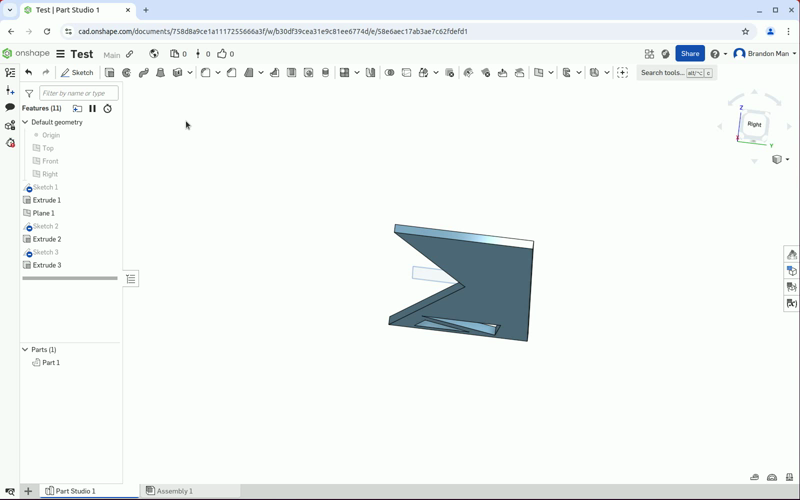
key(right, 3)
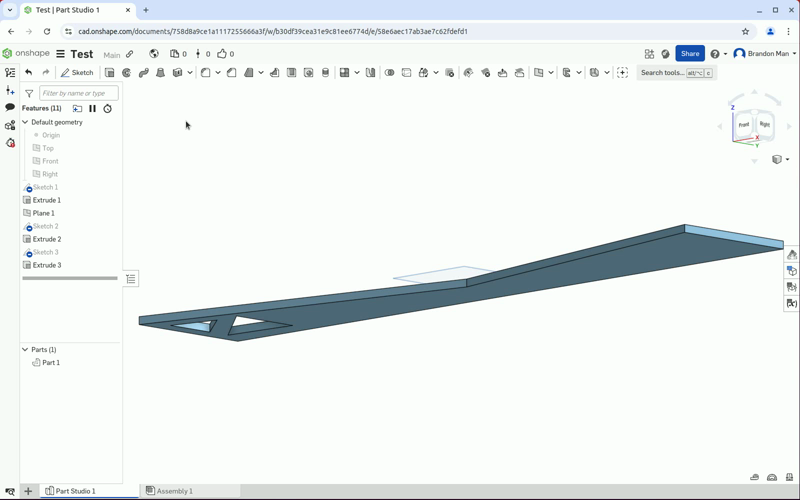
key(down, 3)
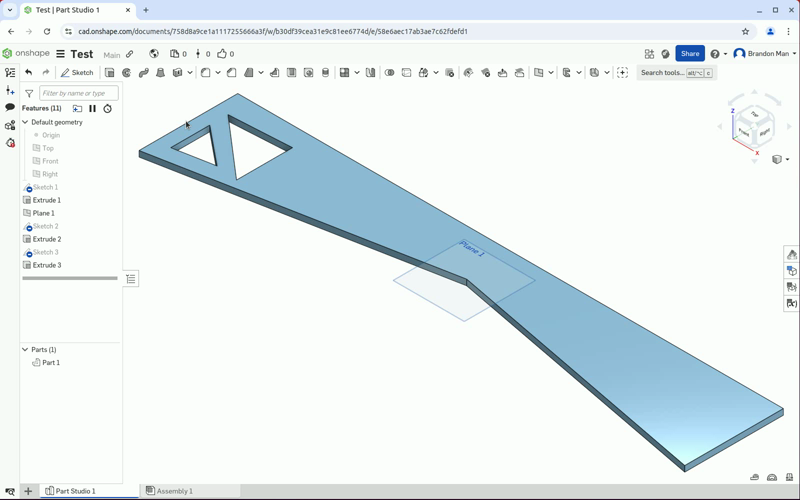
mouse_move(73, 189)
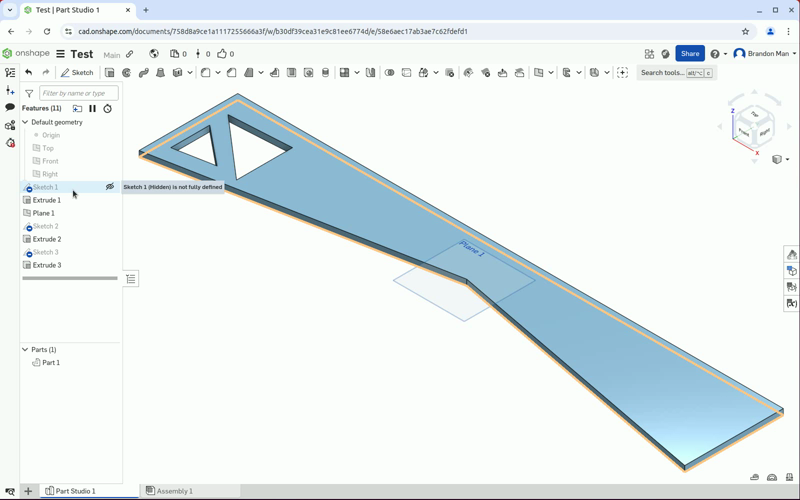
click(73, 189)